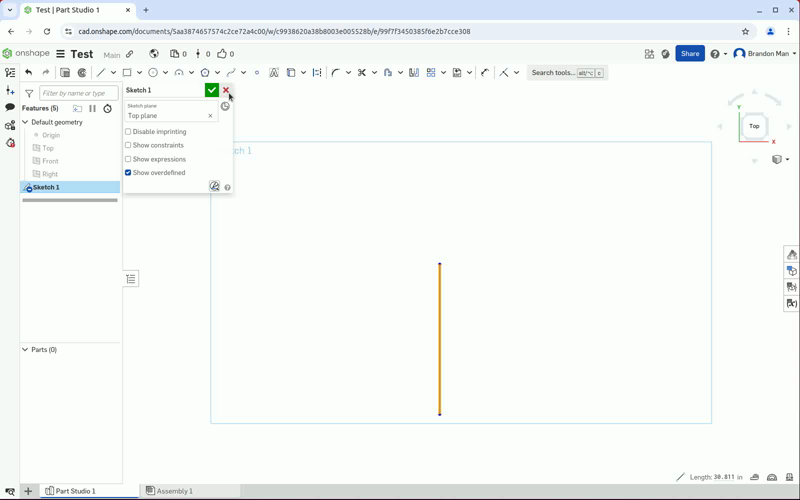
key(shift+h)
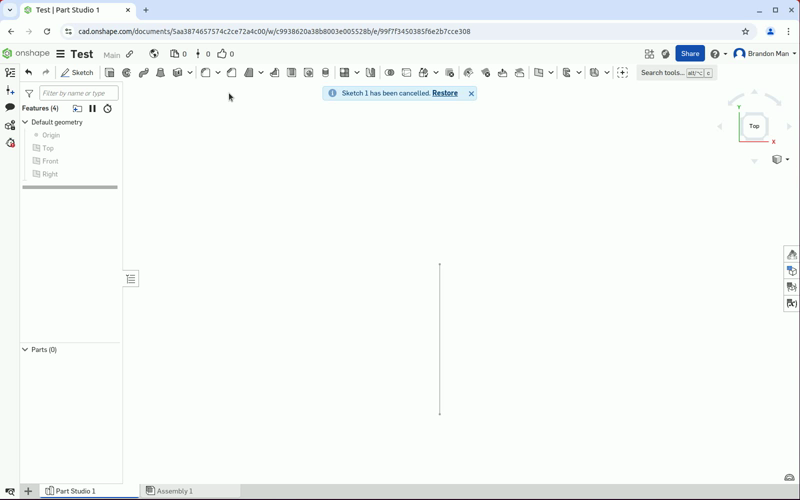
mouse_move(73, 352)
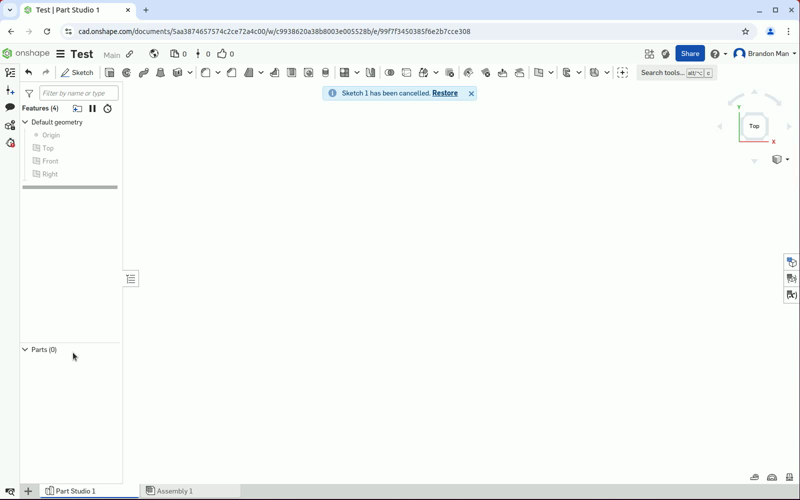
key(y)
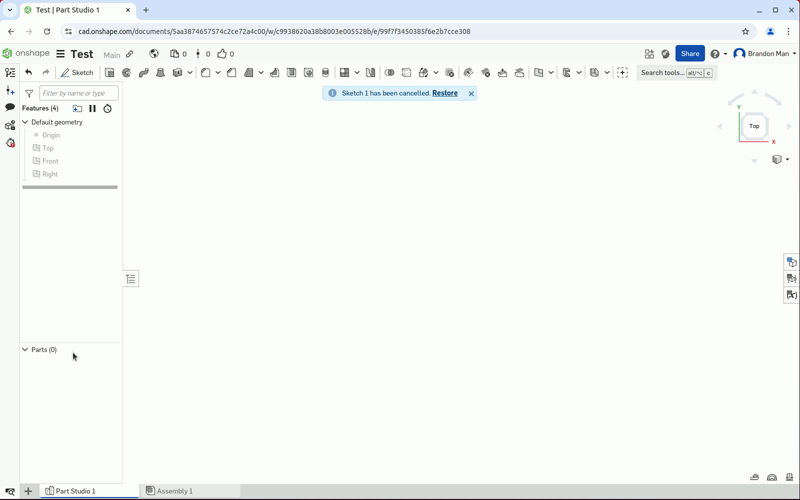
key(shift+p)
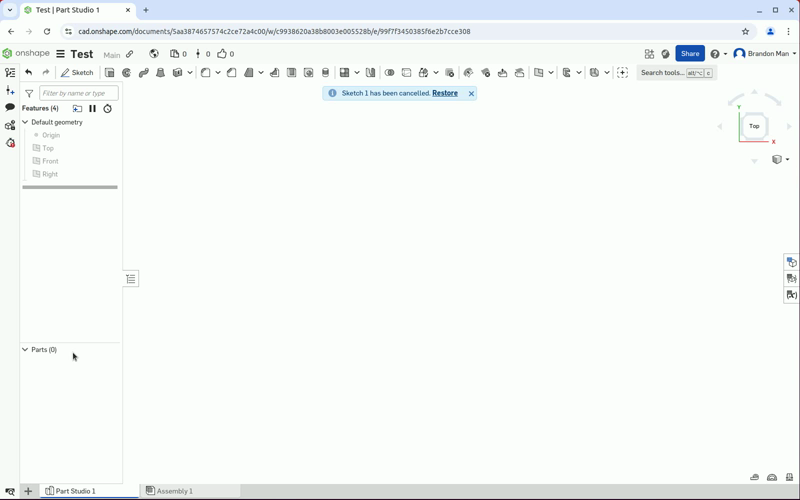
key(space)
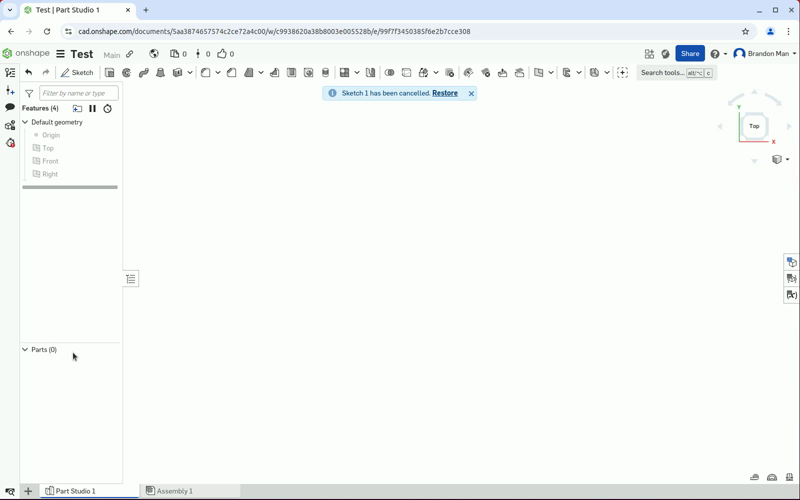
key_down(shift)
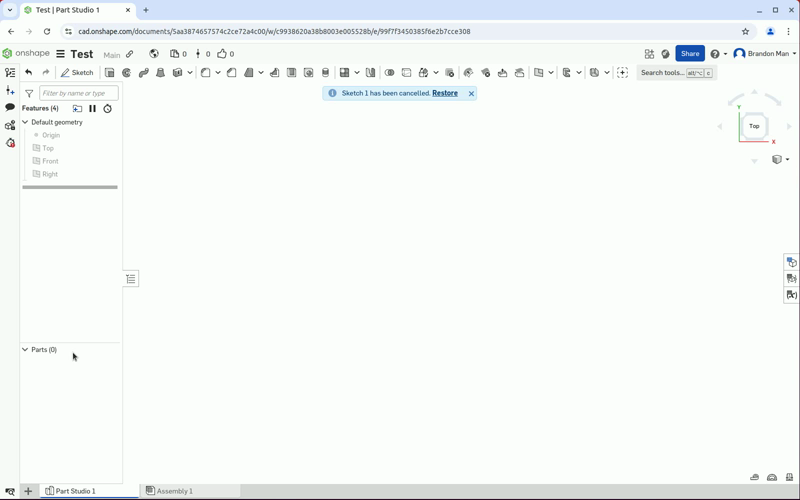
key(up)
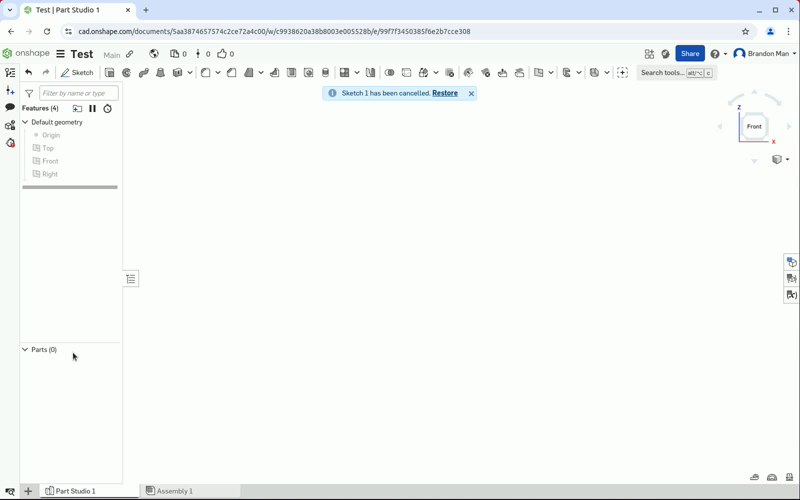
key_up(shift)
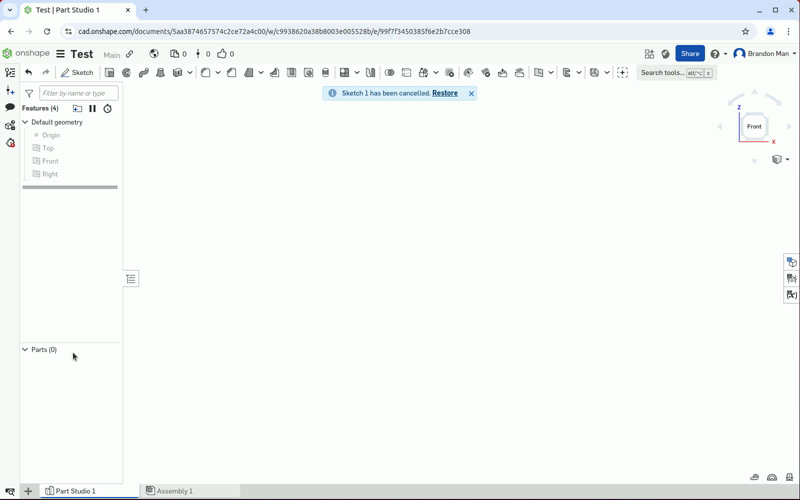
key(space)
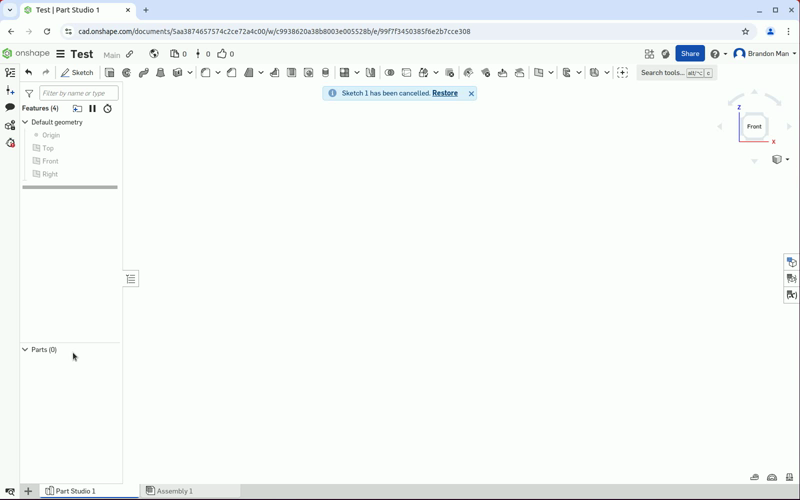
key_down(shift)
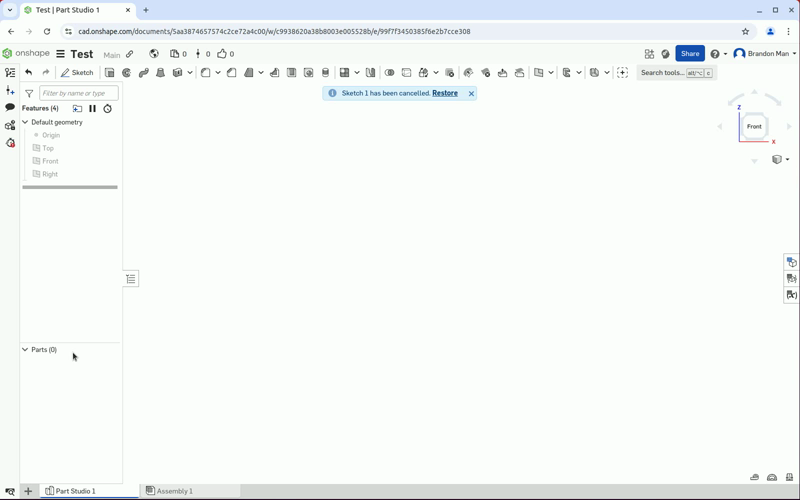
key(left)
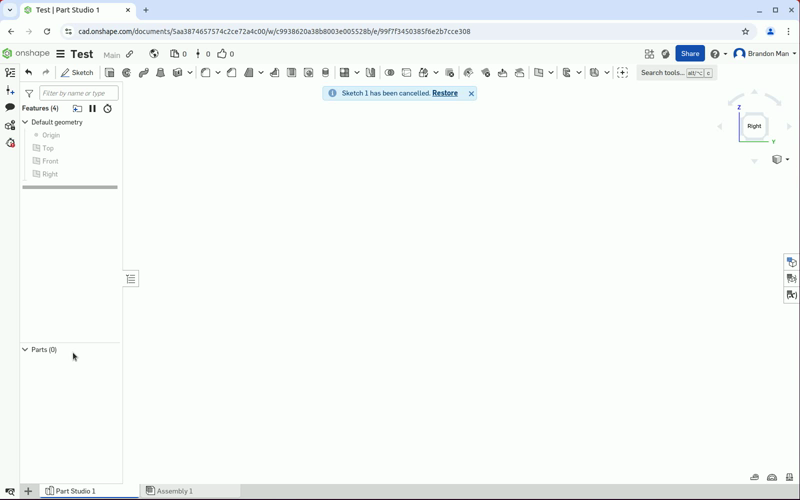
key_up(shift)
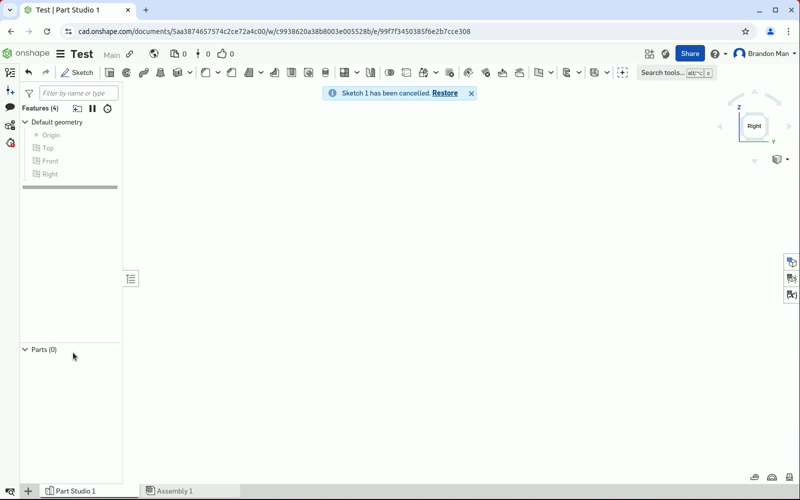
mouse_move(73, 352)
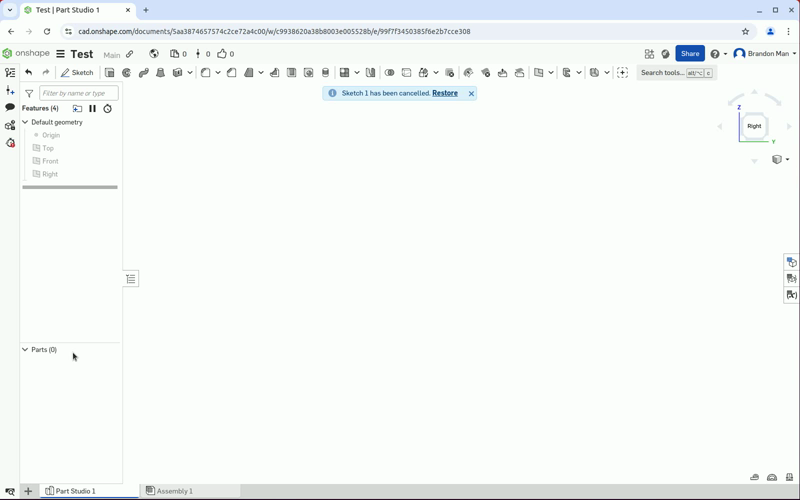
key(shift+y)
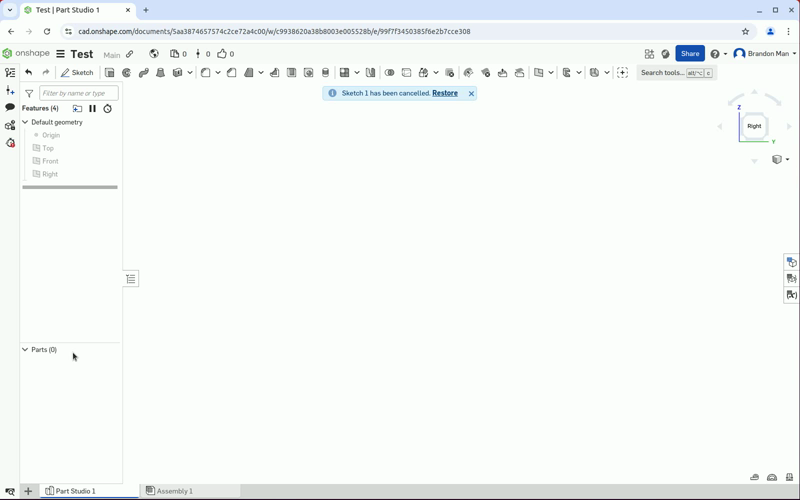
key(shift+s)
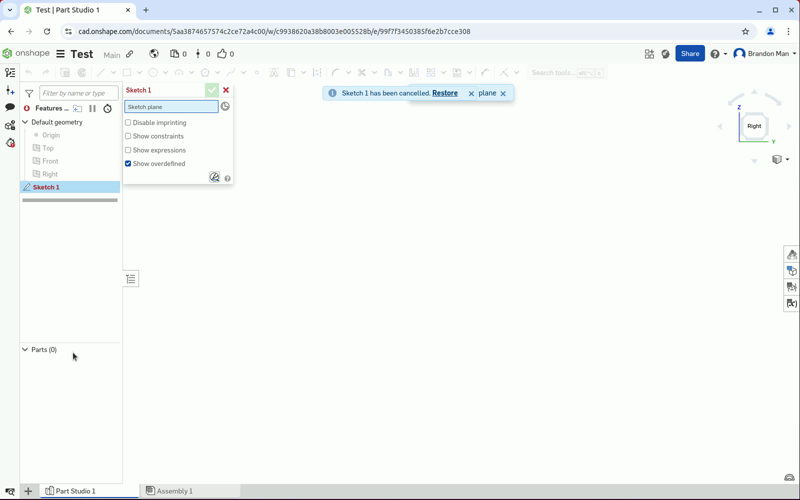
mouse_move(73, 176)
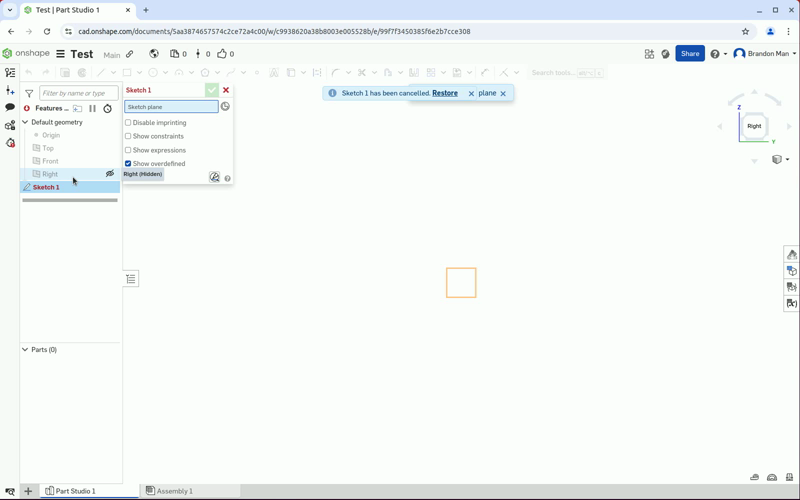
click(73, 176)
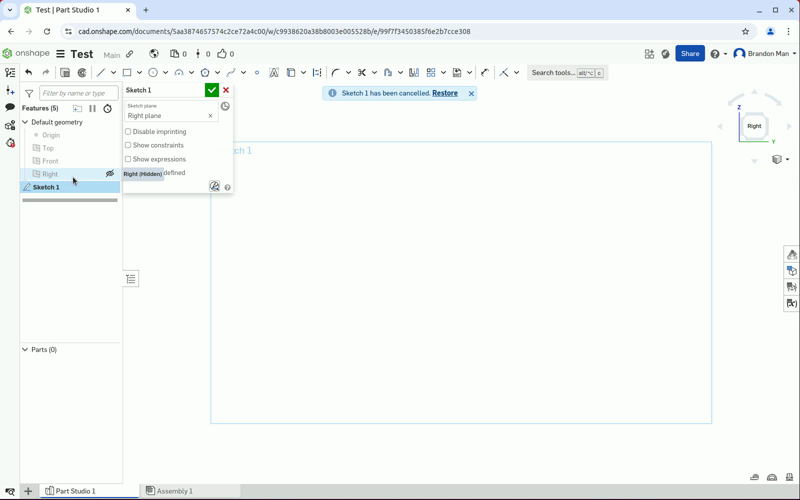
mouse_move(73, 352)
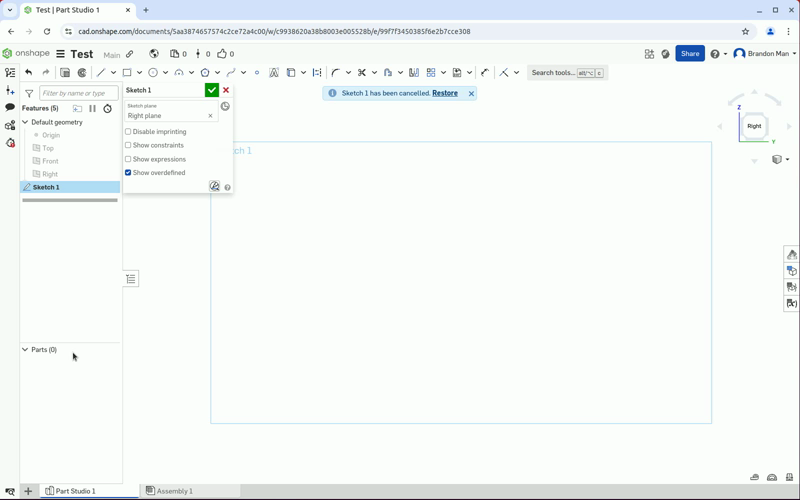
key(y)
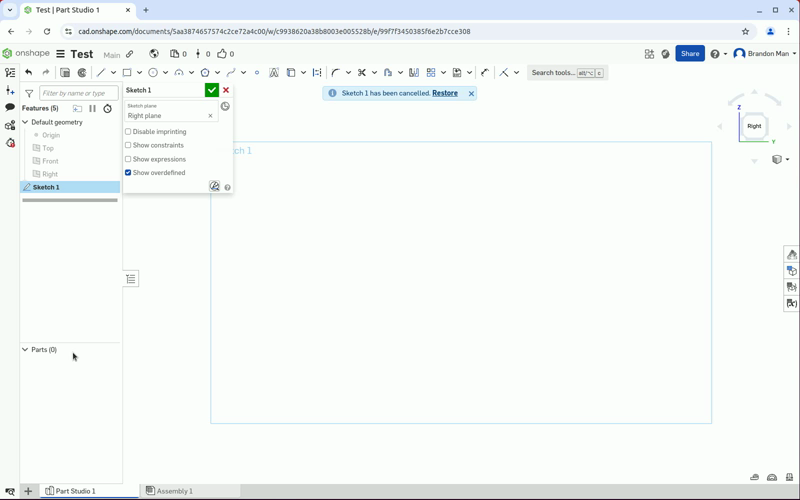
key(c)
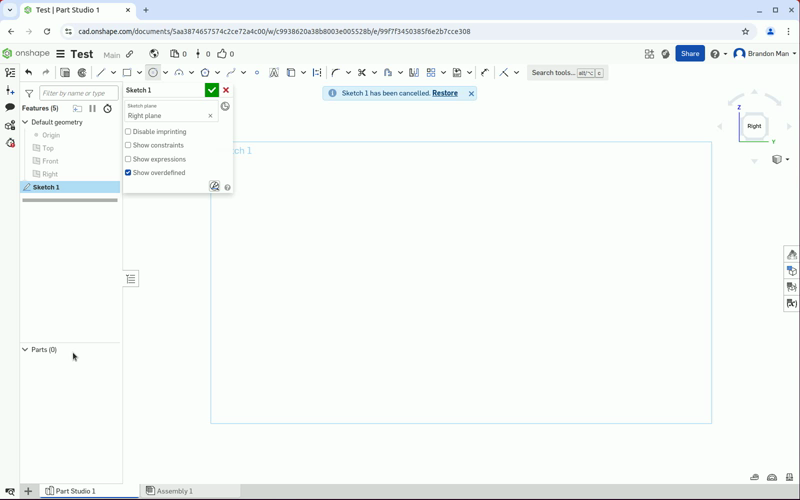
key_down(shift)
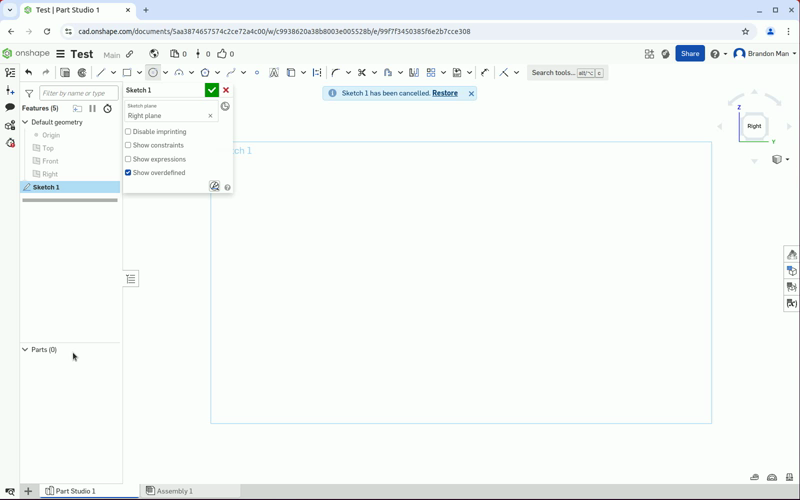
mouse_move(373, 231)
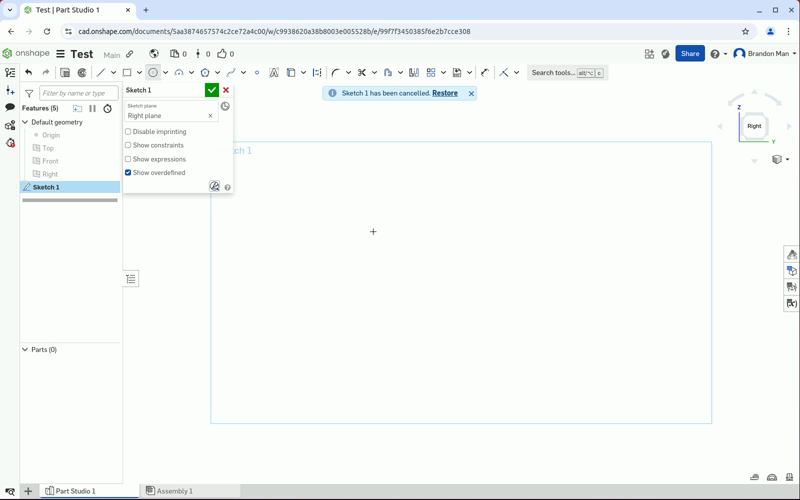
click(373, 231)
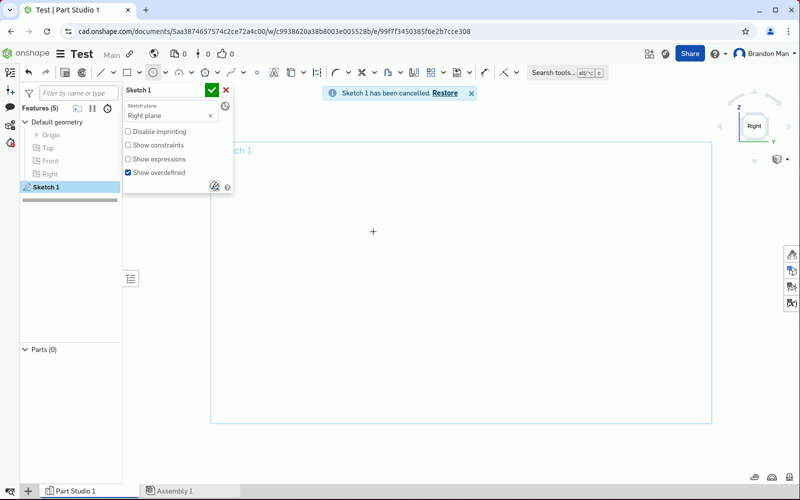
key_up(shift)
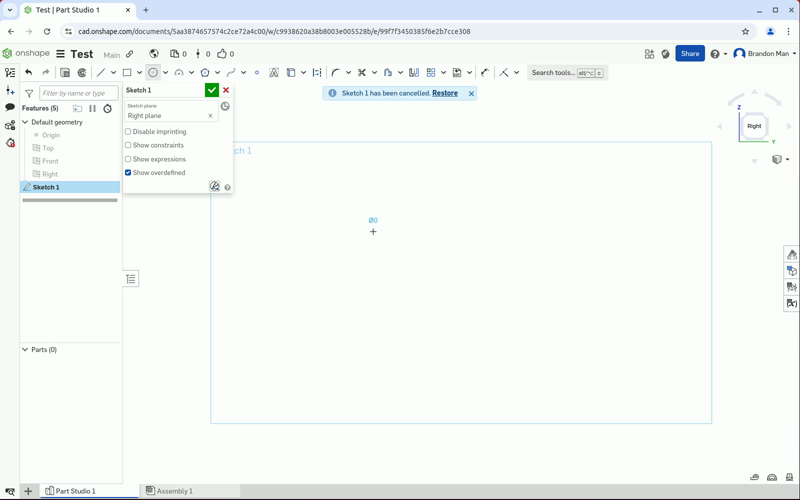
mouse_move(398, 231)
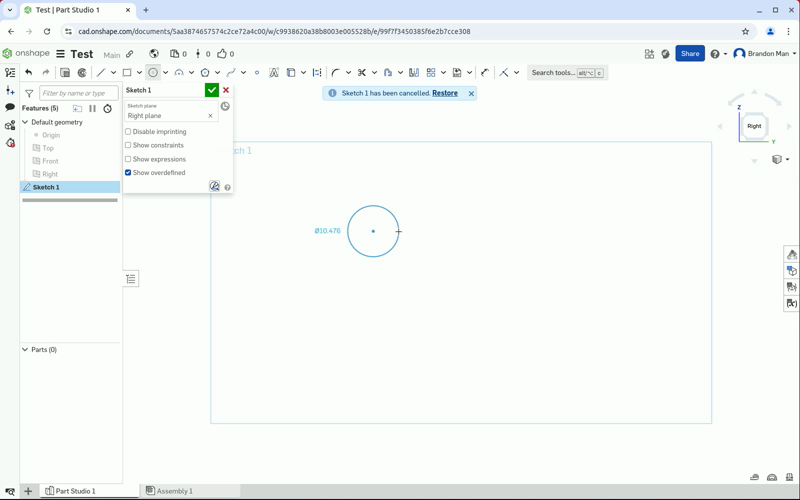
click(398, 231)
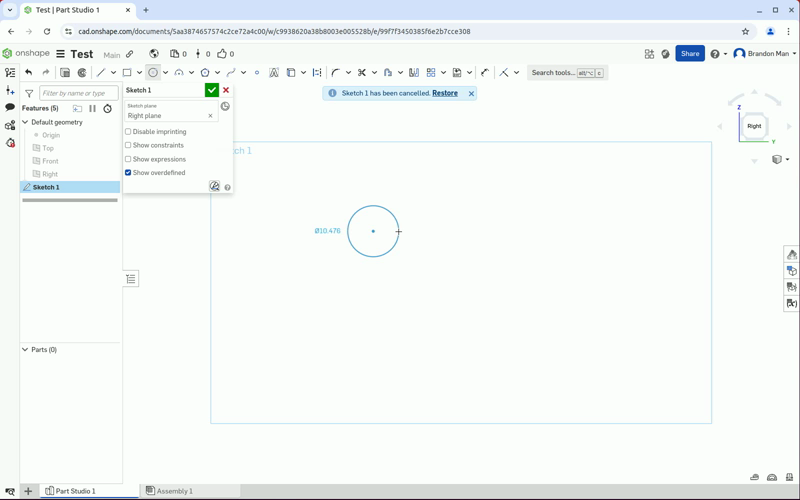
key(esc)
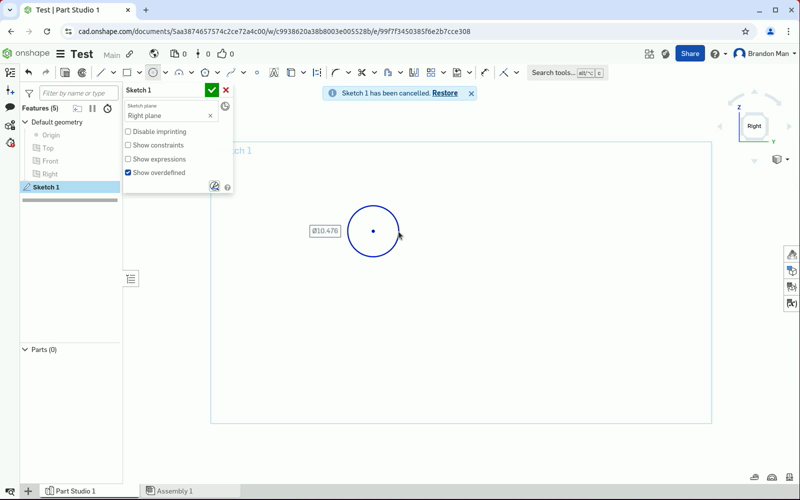
mouse_move(370, 216)
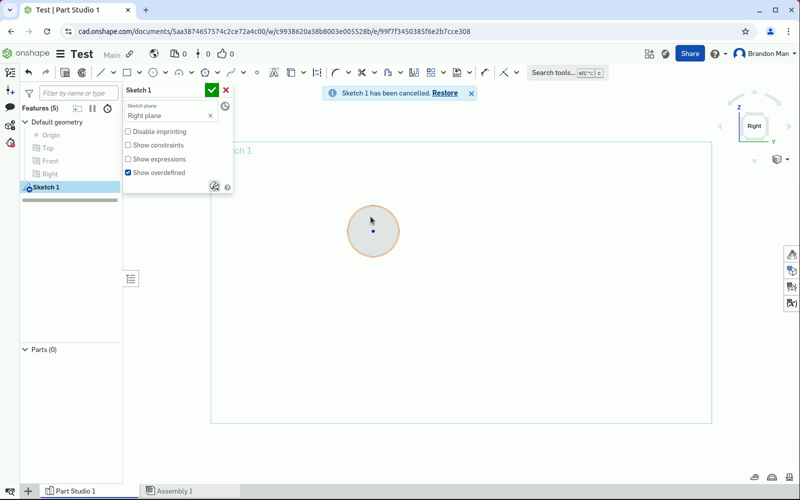
click(370, 216)
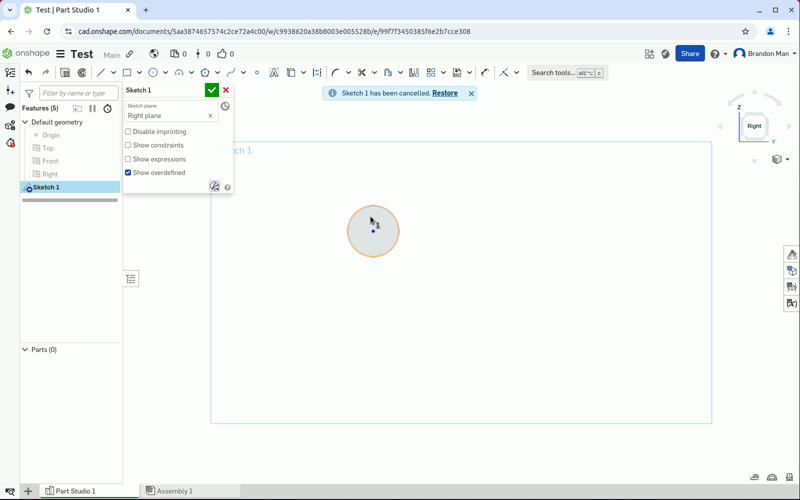
mouse_move(73, 352)
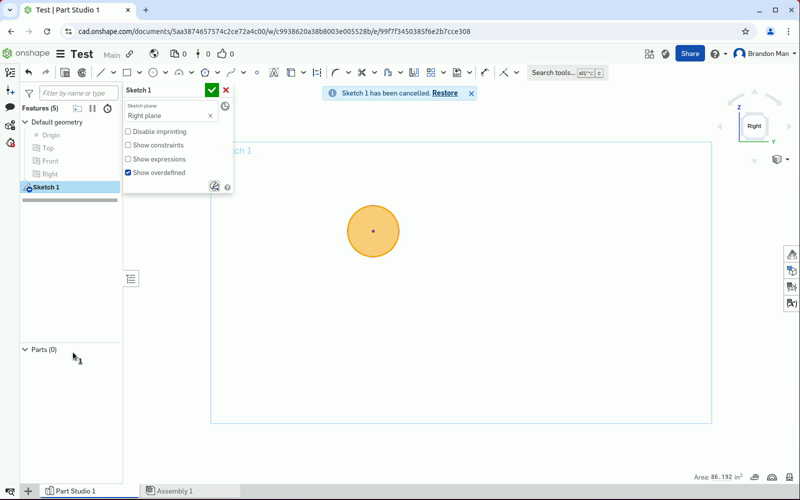
key(shift+y)
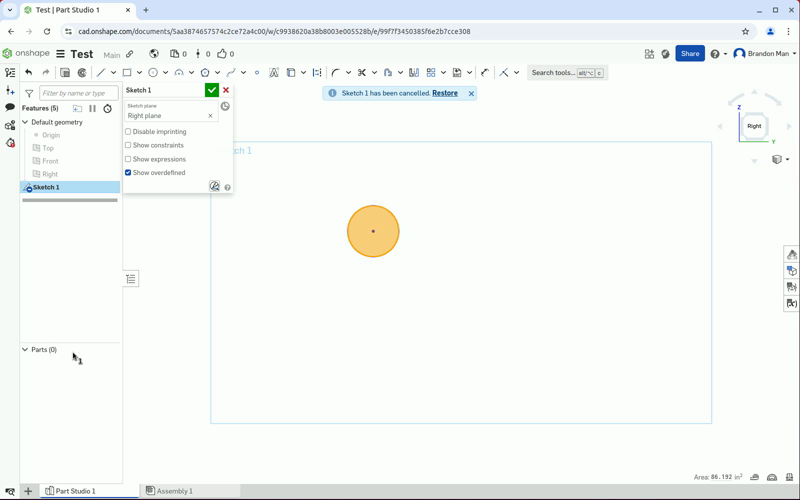
key(shift+e)
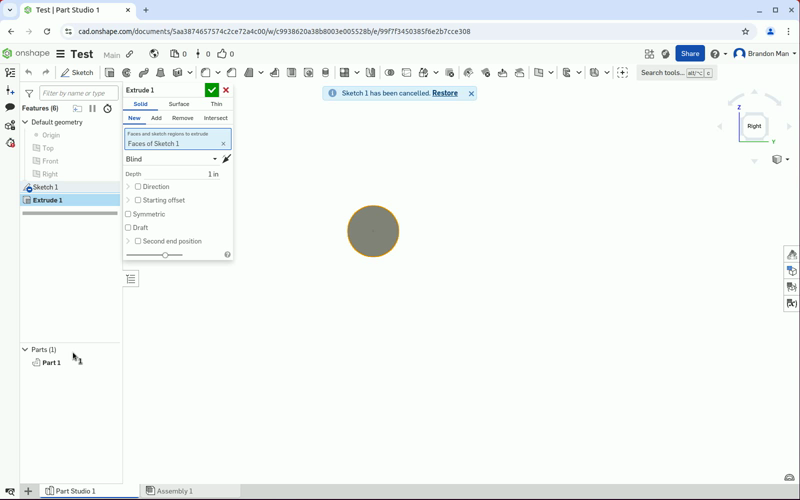
mouse_move(143, 106)
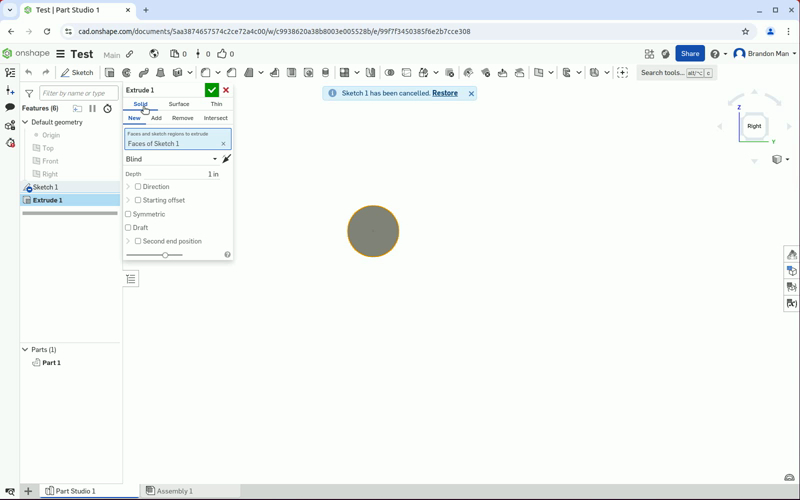
click(143, 106)
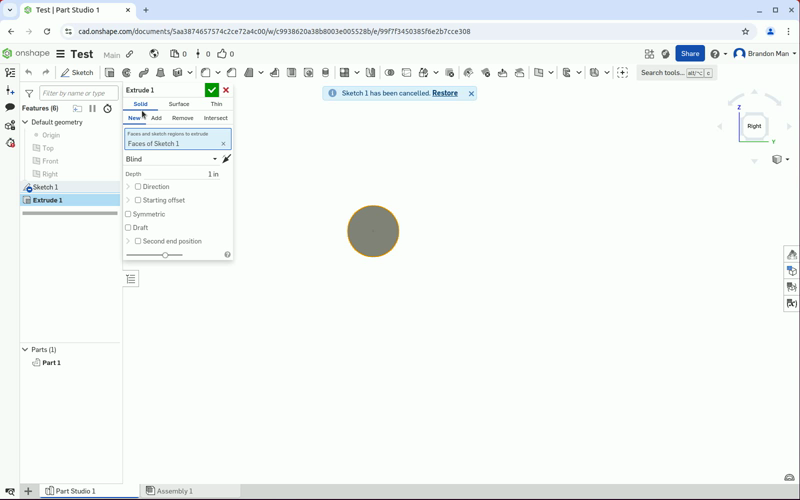
mouse_move(137, 120)
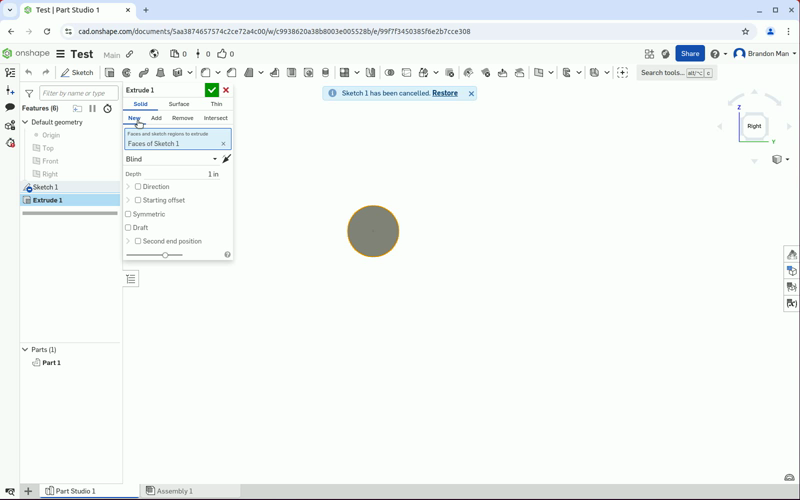
click(137, 120)
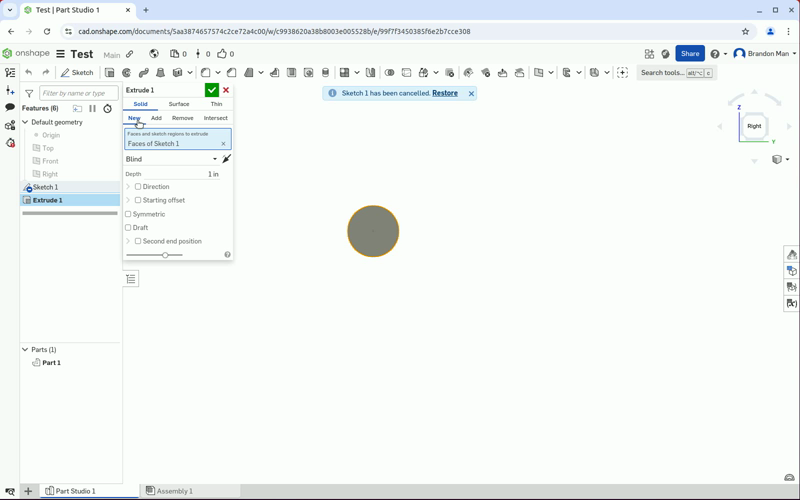
key(tab, 4)
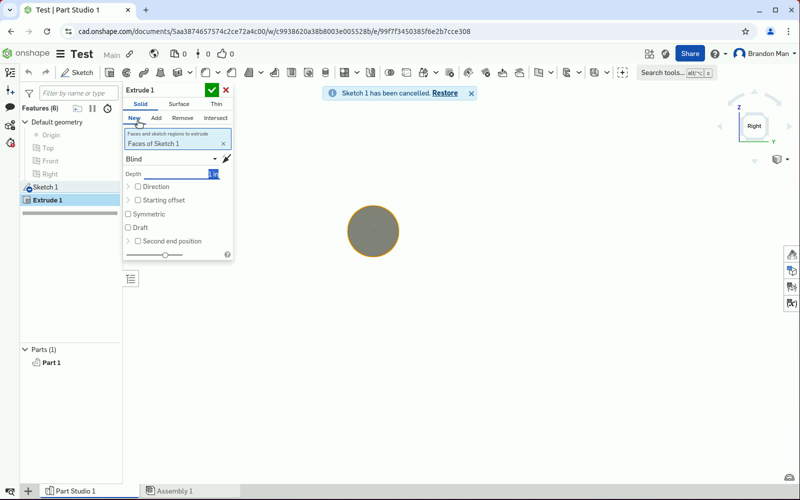
text(8.425)
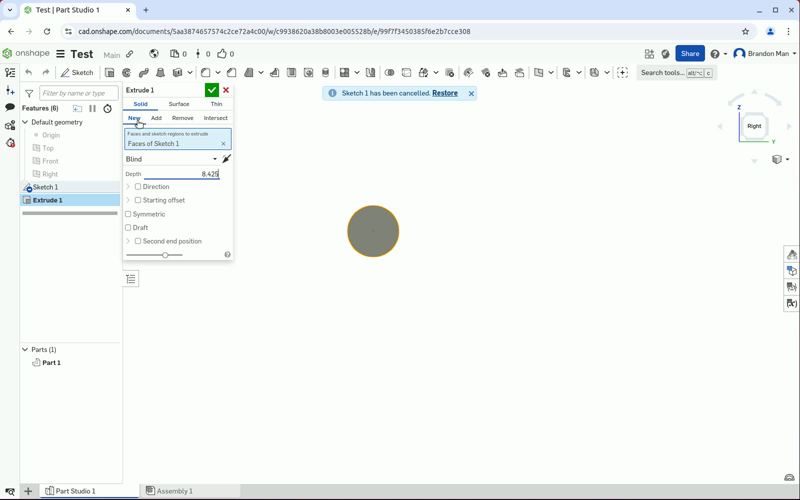
key(enter)
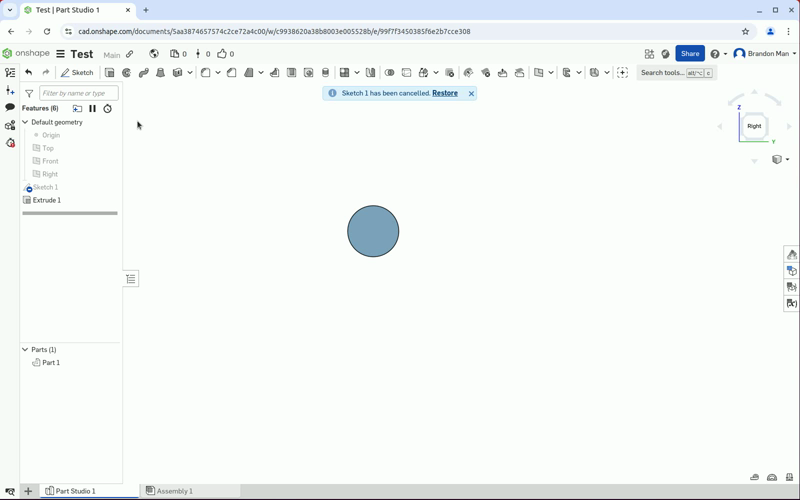
key(shift+h)
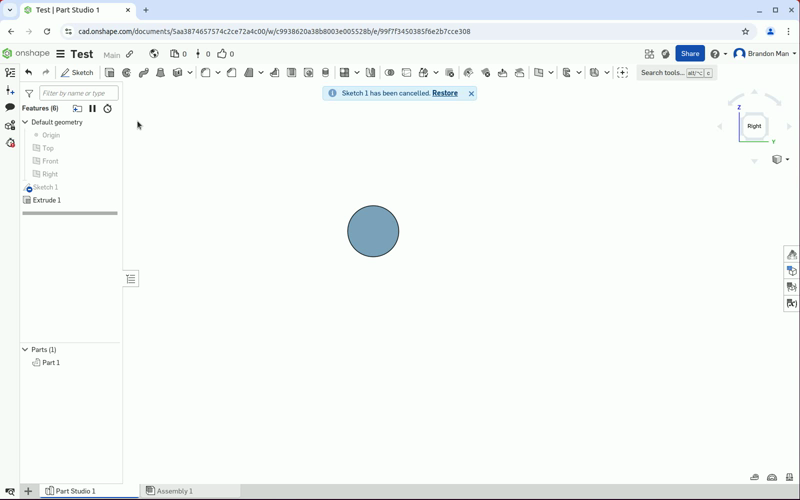
key(shift+h)
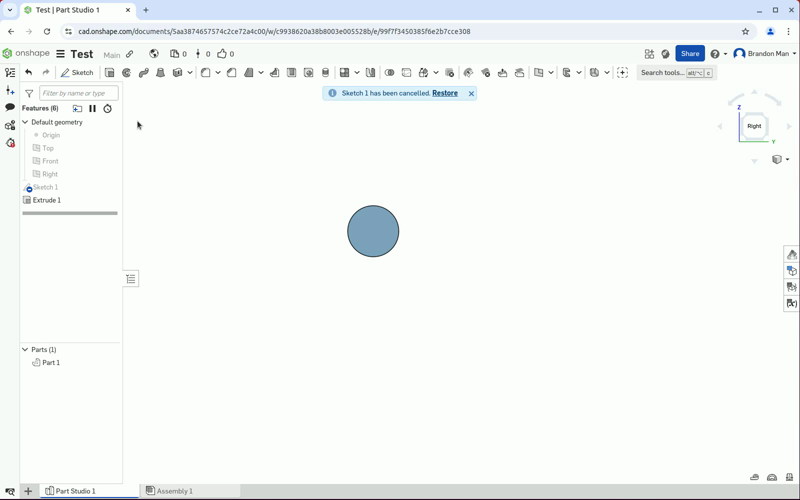
mouse_move(73, 189)
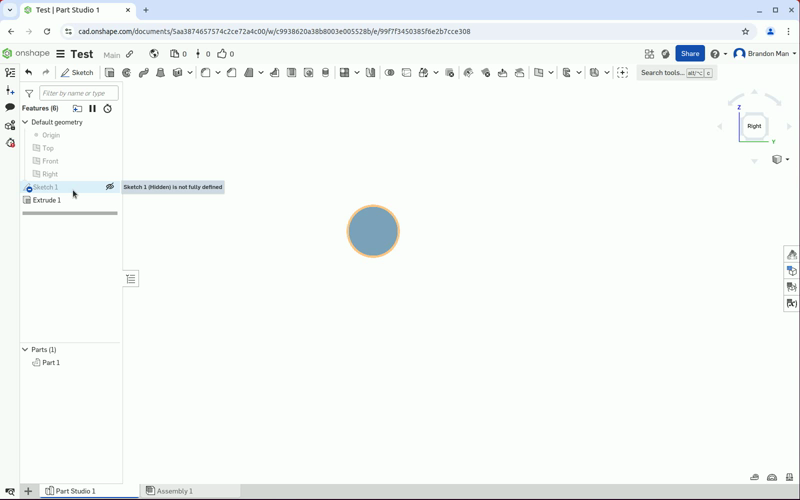
click(73, 189)
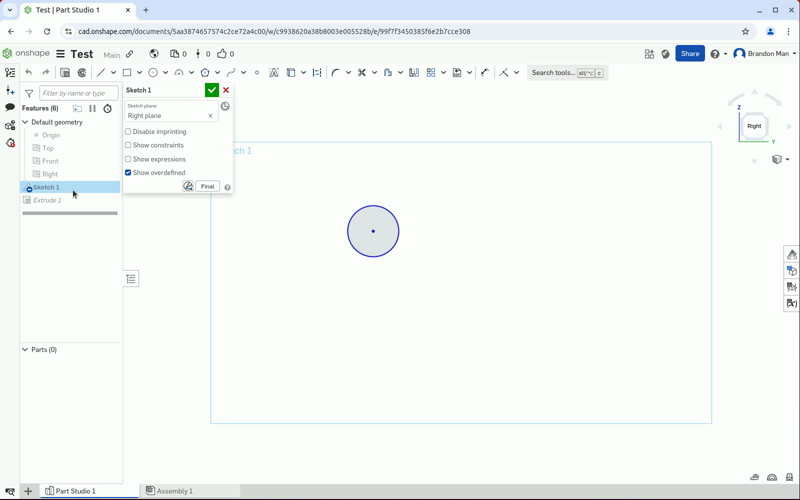
mouse_move(229, 92)
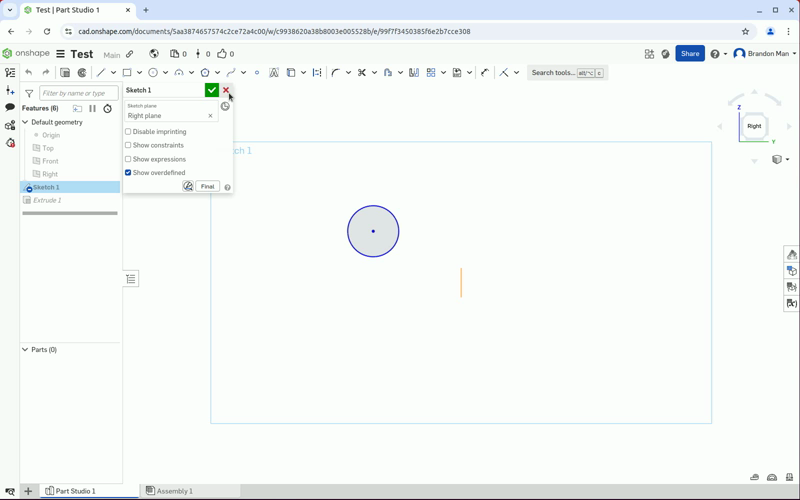
click(229, 92)
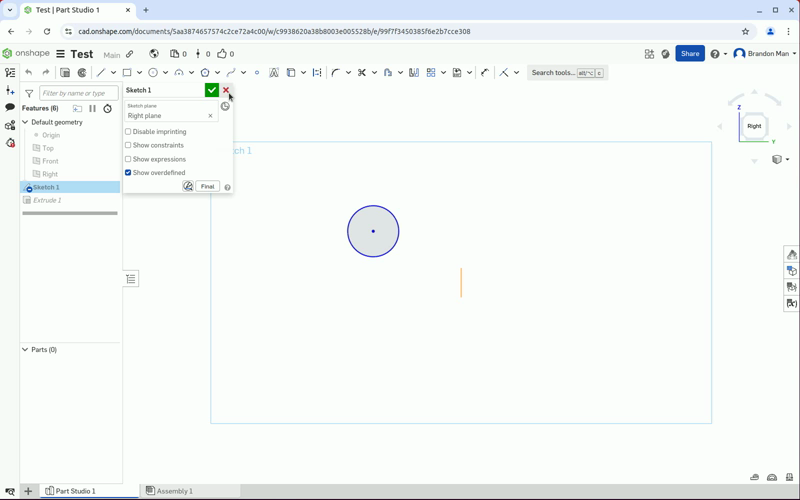
key(shift+s)
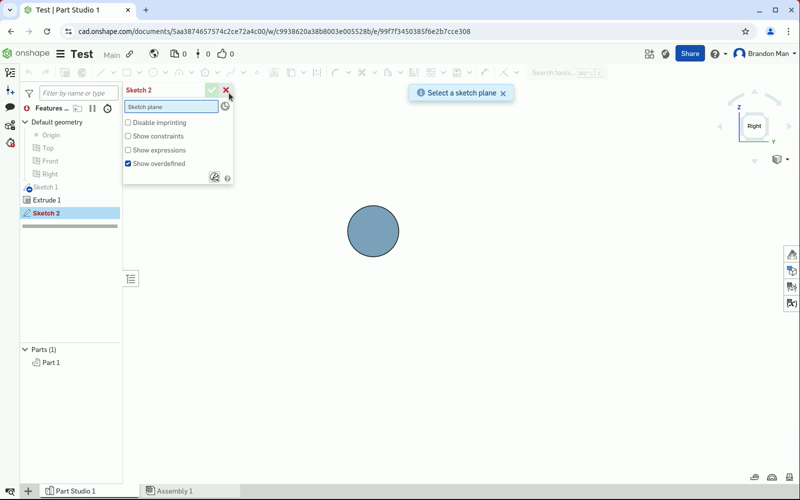
mouse_move(73, 176)
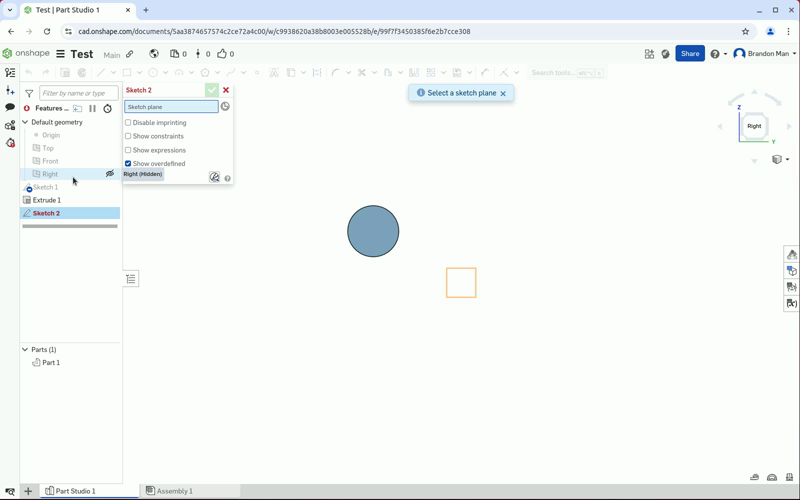
click(73, 176)
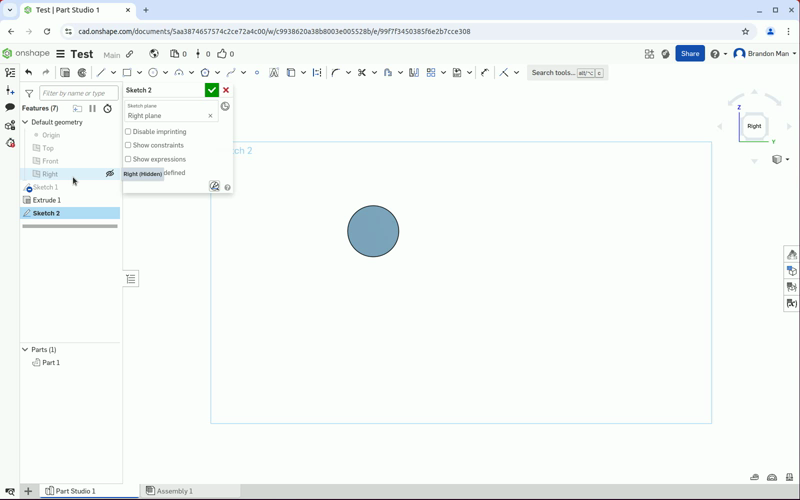
mouse_move(73, 352)
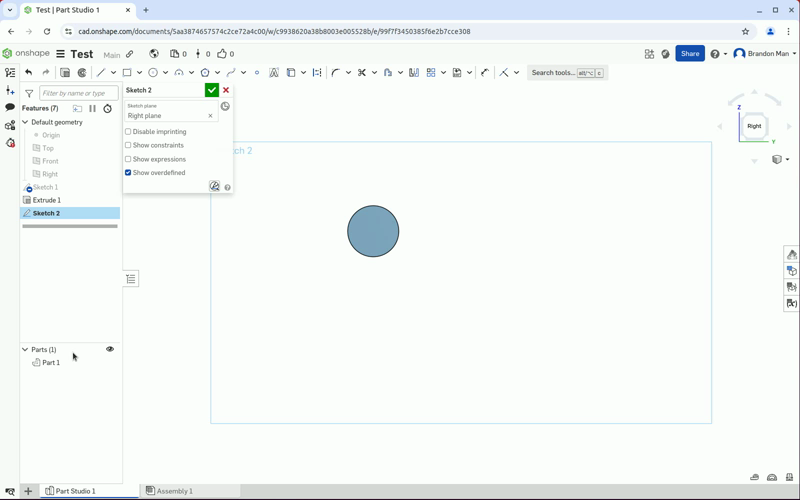
key(y)
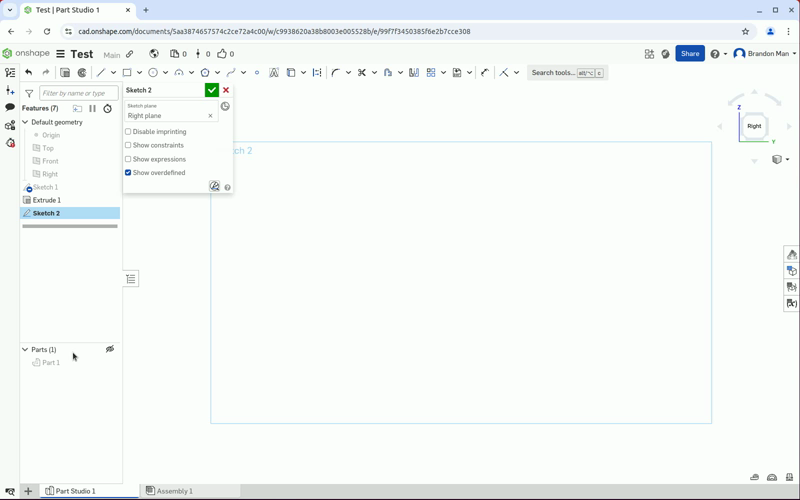
key(c)
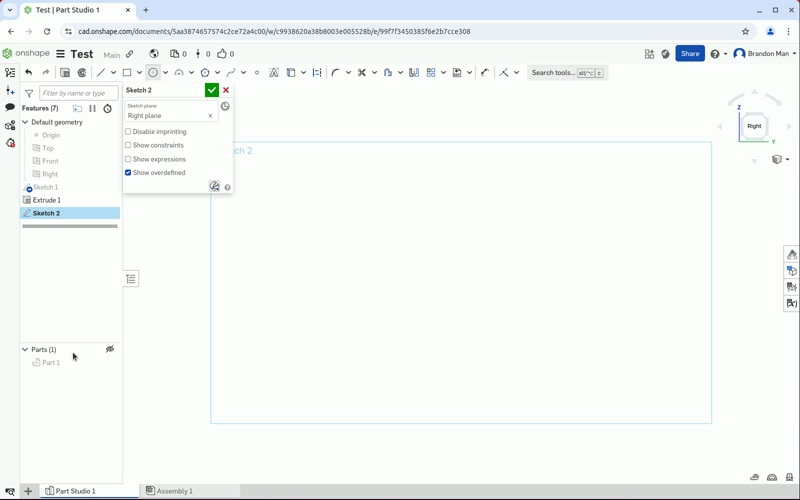
key_down(shift)
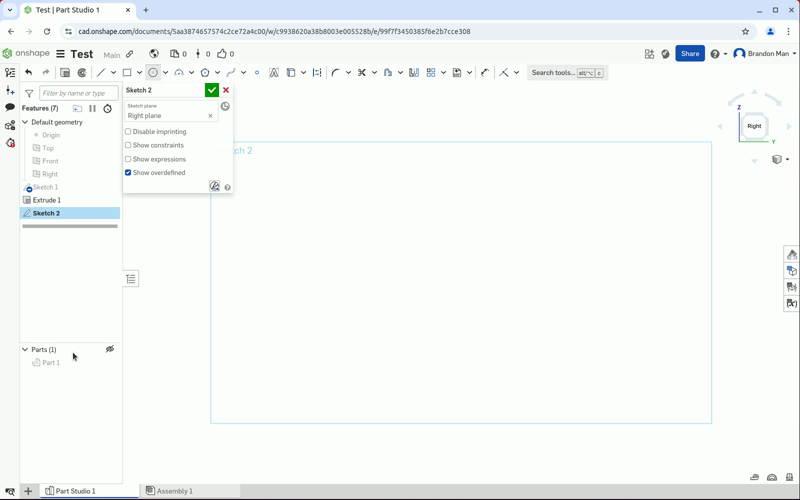
mouse_move(404, 233)
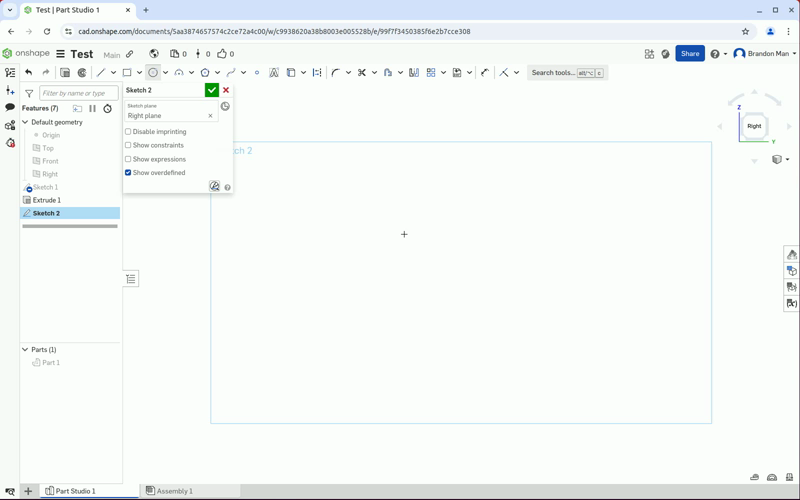
click(404, 233)
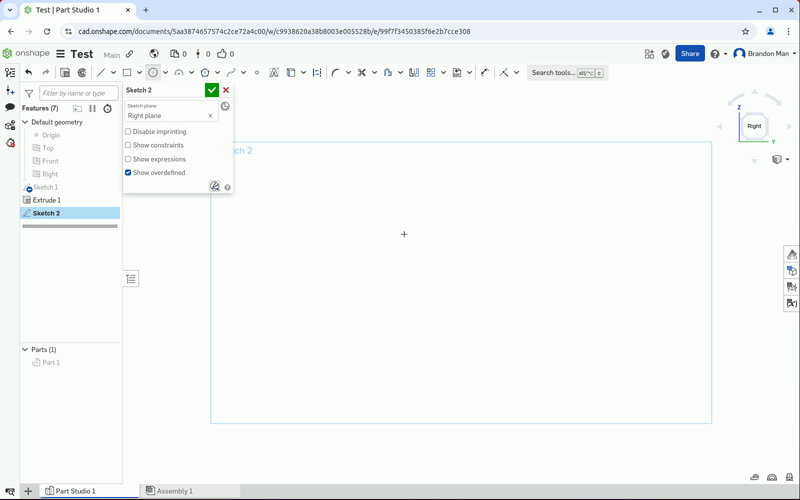
key_up(shift)
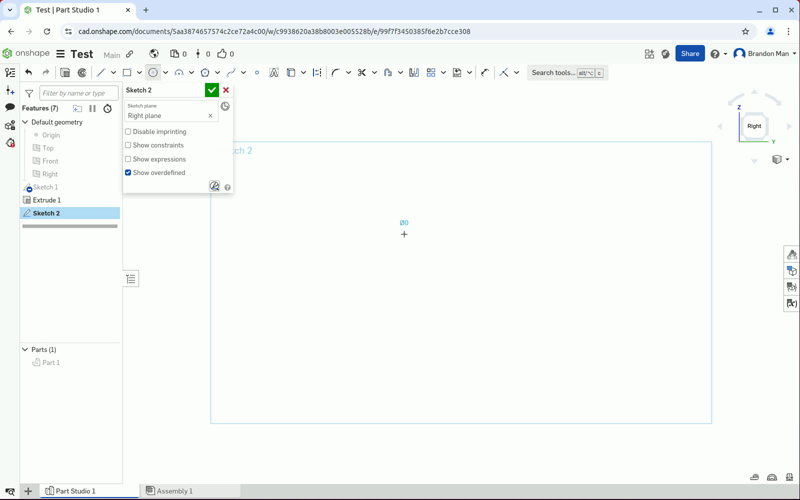
mouse_move(417, 233)
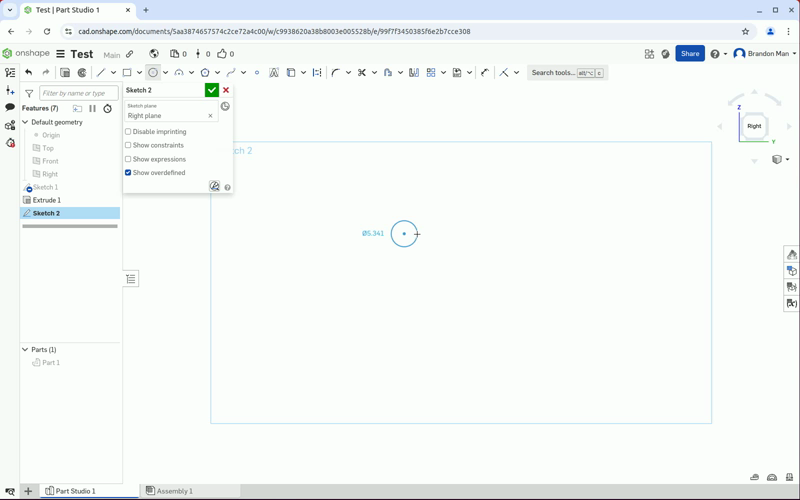
click(417, 233)
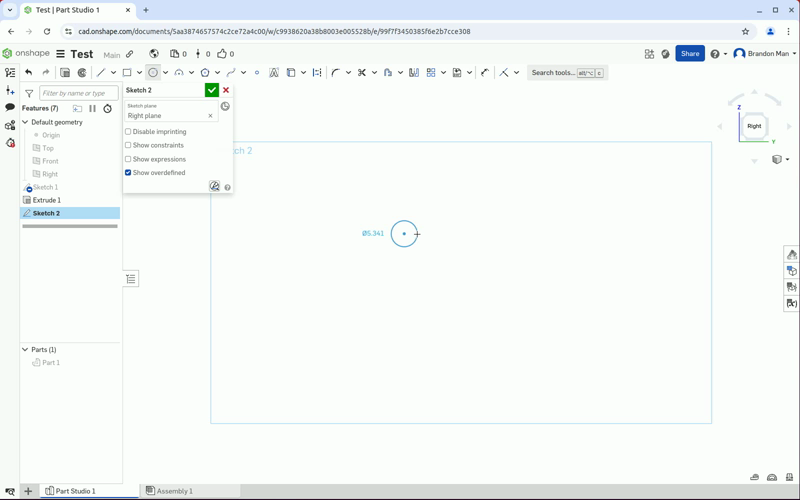
key(esc)
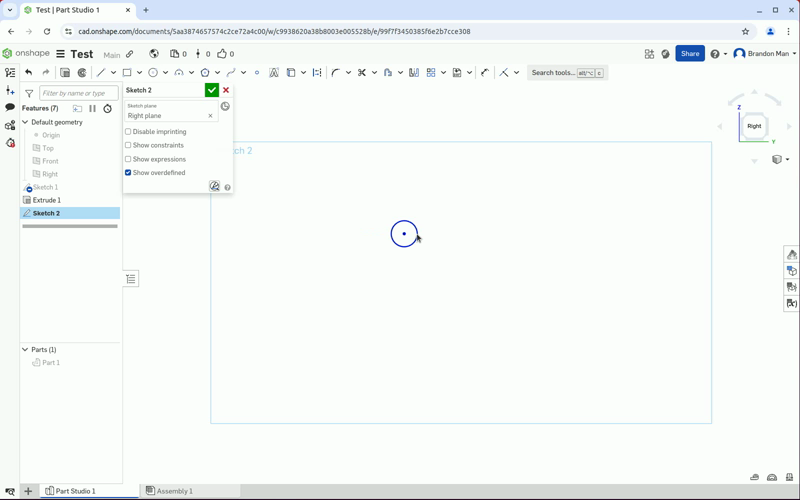
mouse_move(401, 240)
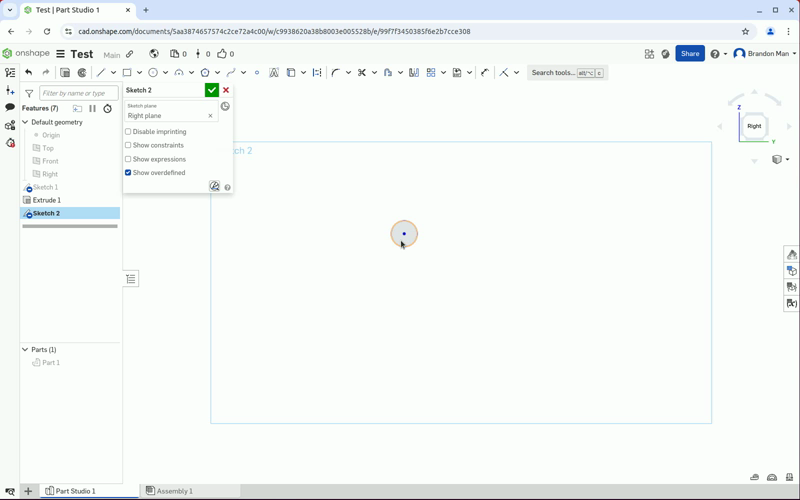
scroll(6)
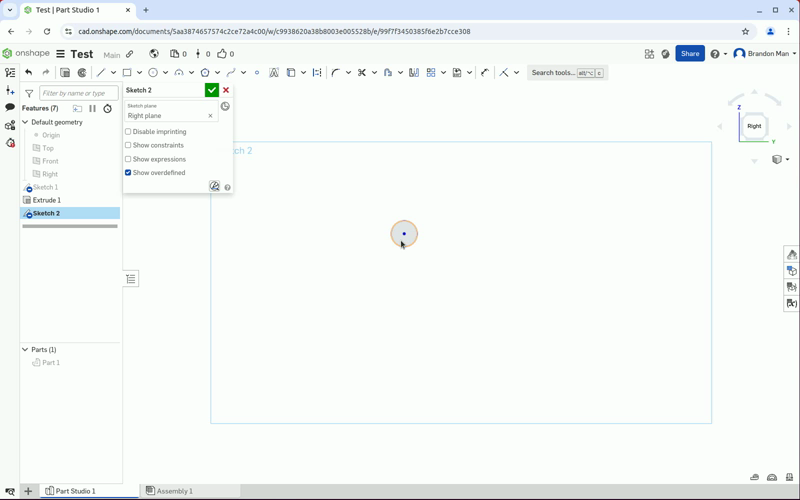
scroll(6)
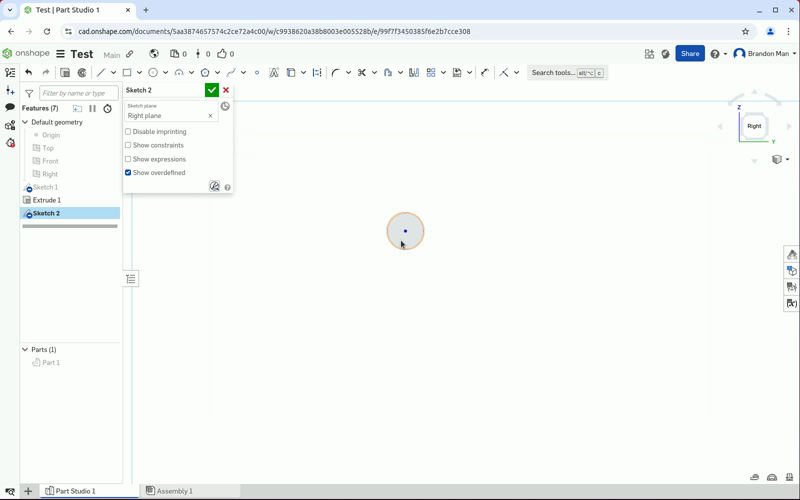
scroll(6)
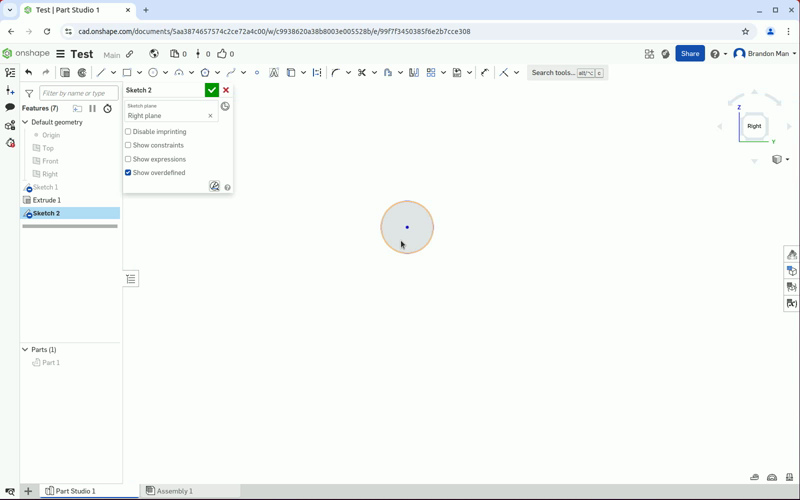
scroll(6)
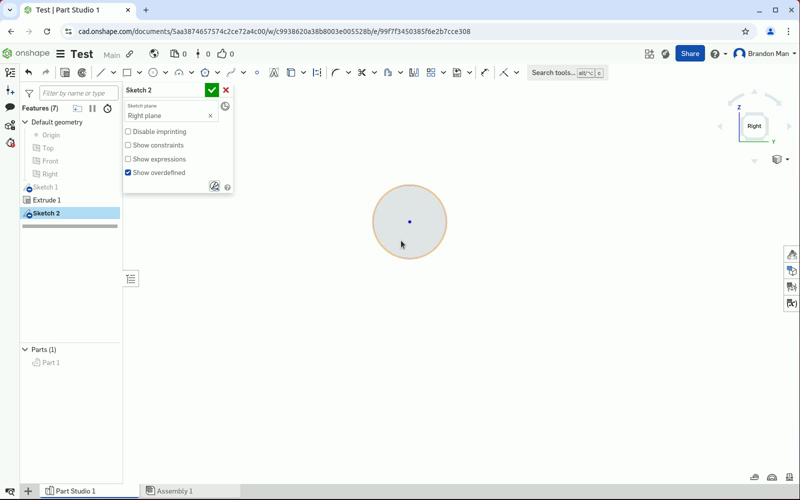
scroll(6)
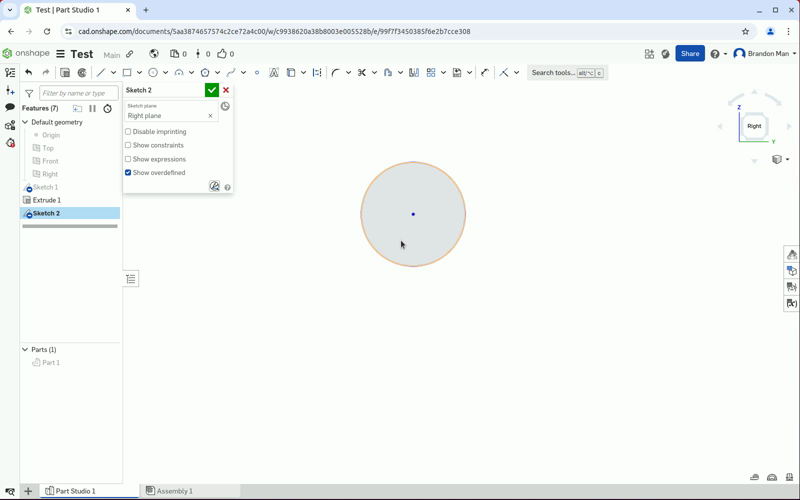
scroll(6)
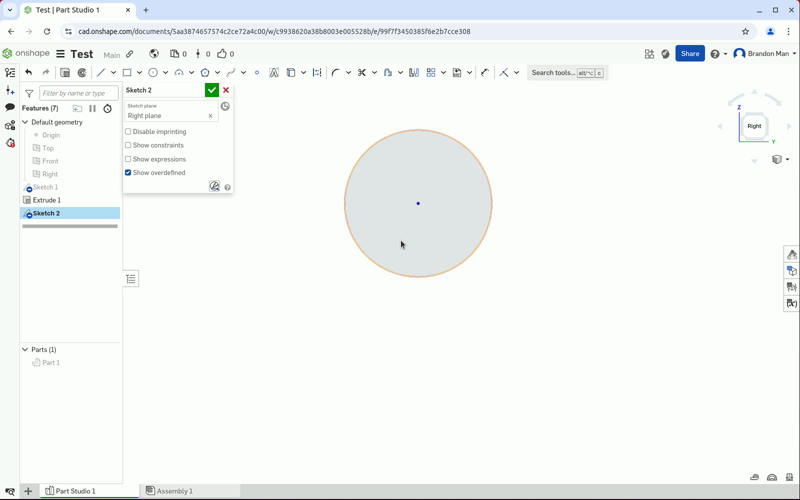
scroll(6)
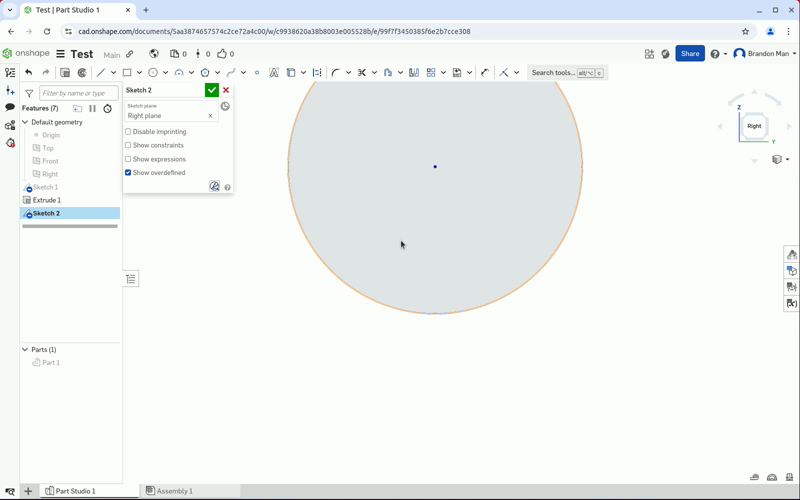
click(401, 240)
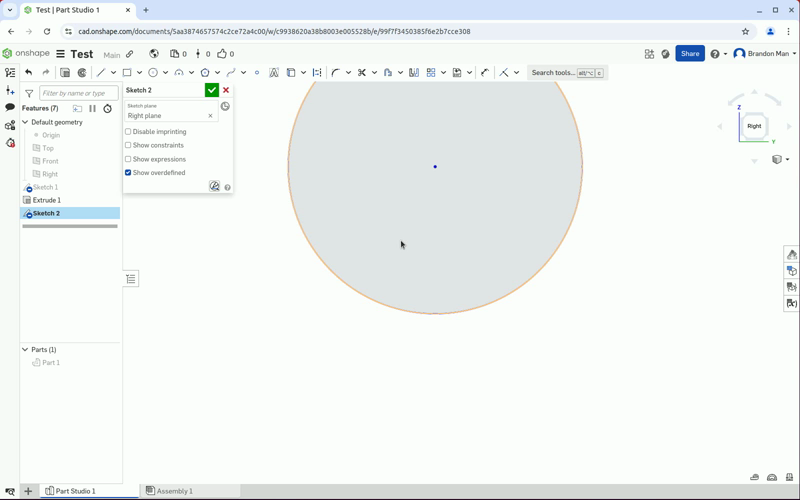
scroll(-6)
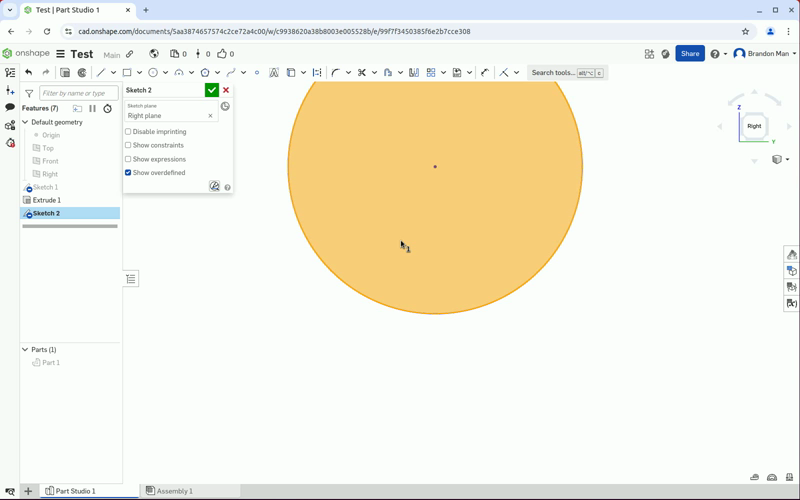
scroll(-6)
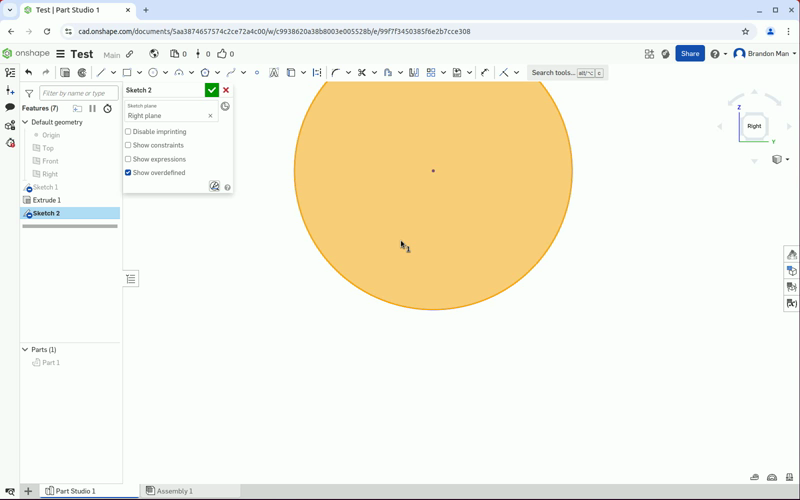
scroll(-6)
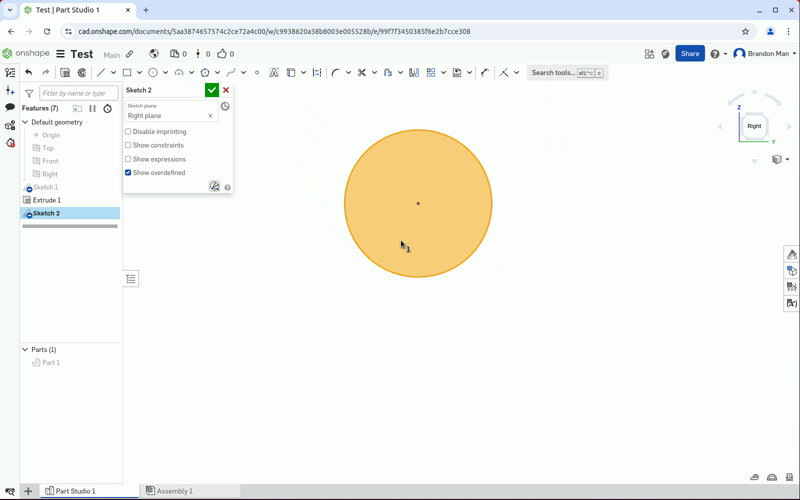
scroll(-6)
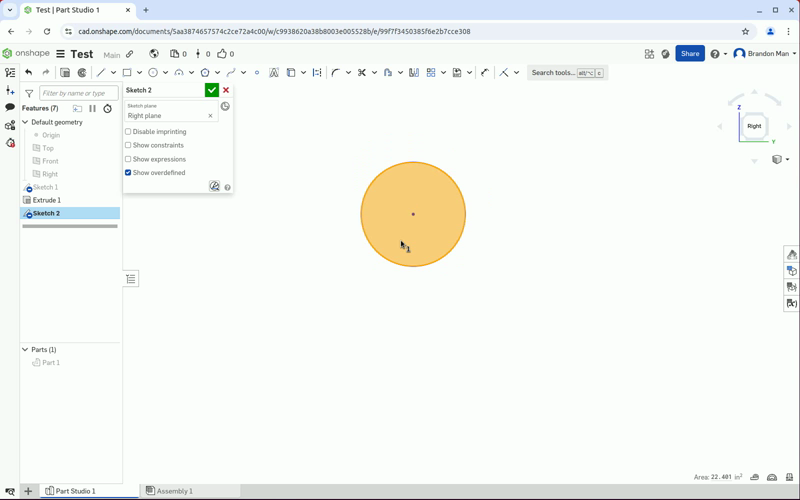
scroll(-6)
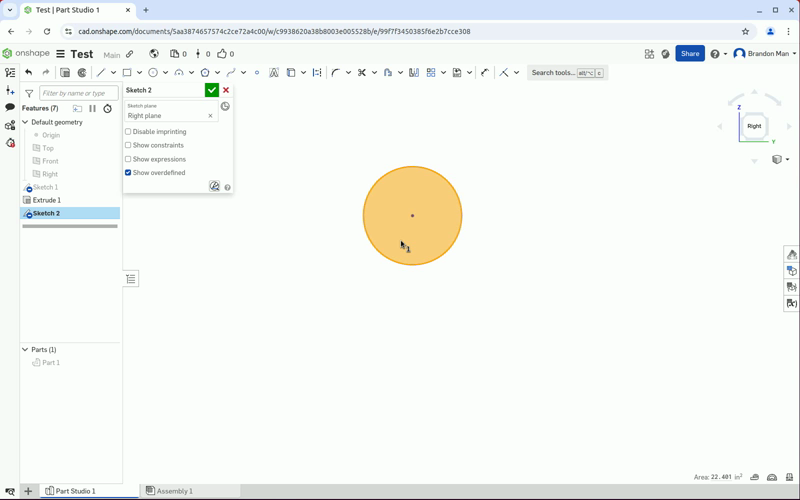
scroll(-6)
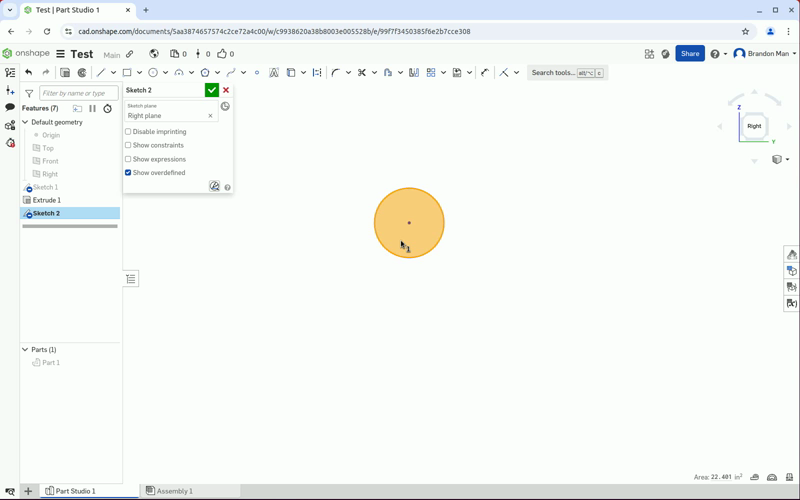
scroll(-6)
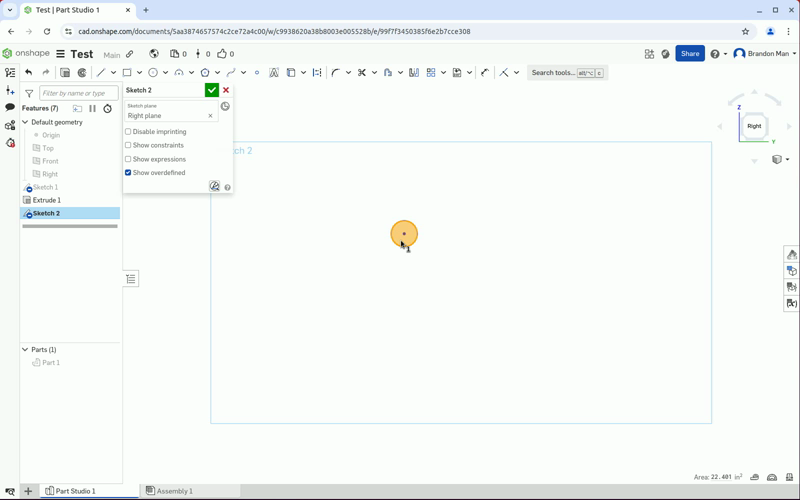
mouse_move(73, 352)
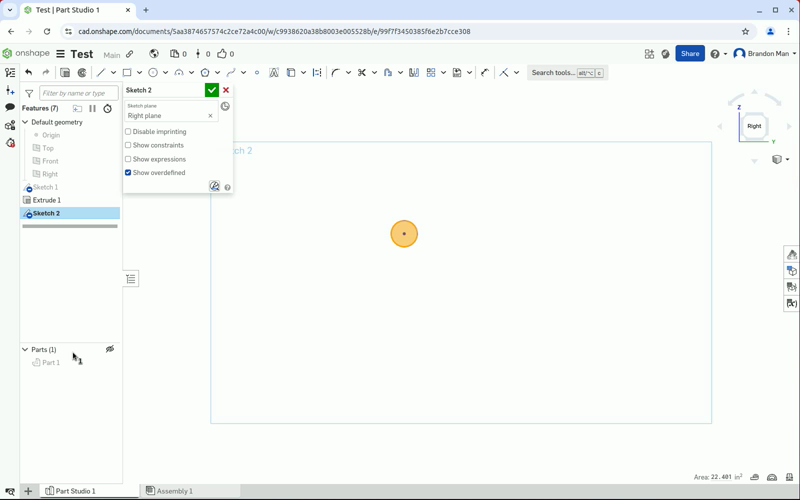
key(shift+y)
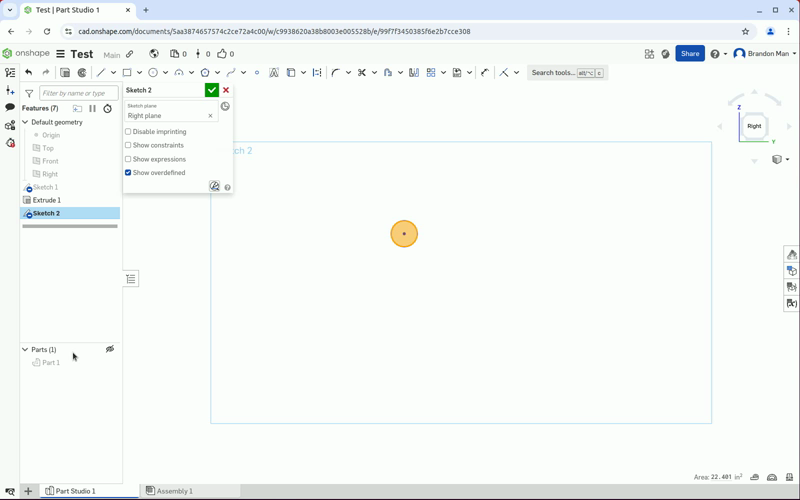
key(shift+e)
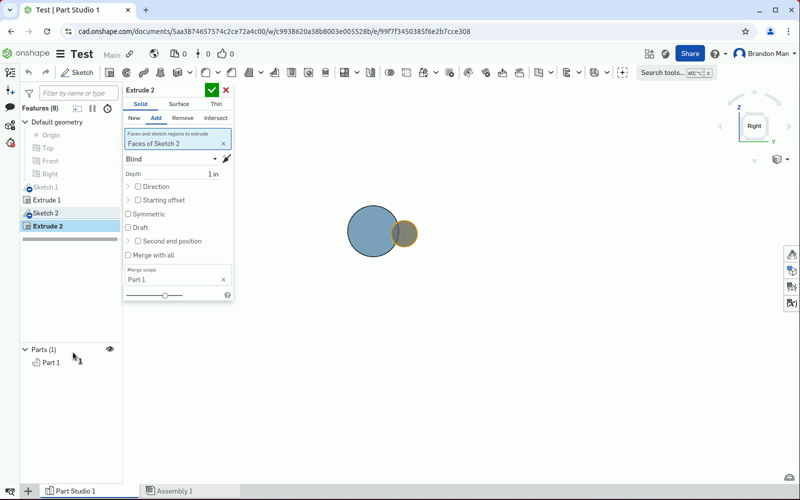
mouse_move(143, 106)
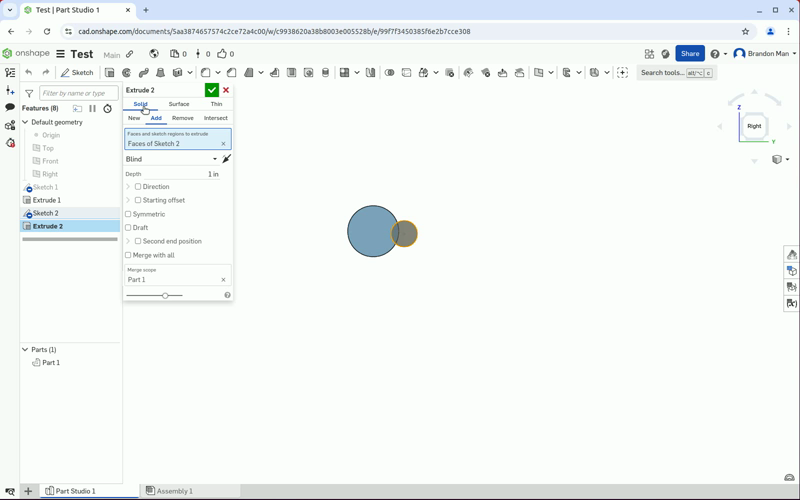
click(143, 106)
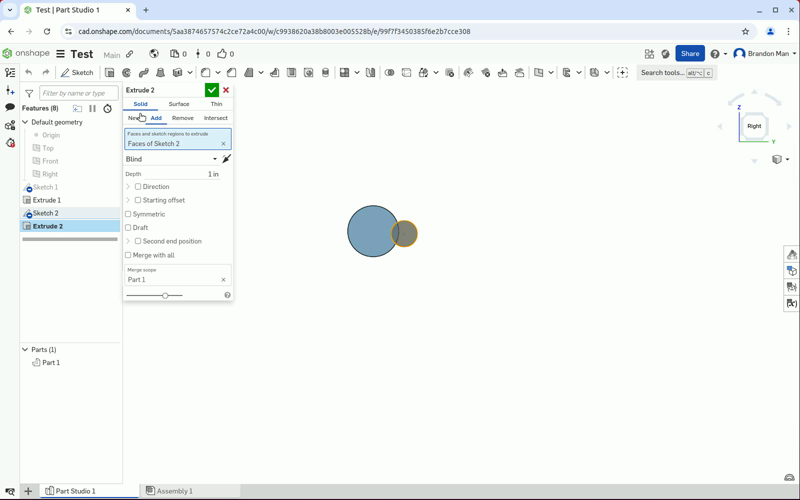
mouse_move(137, 120)
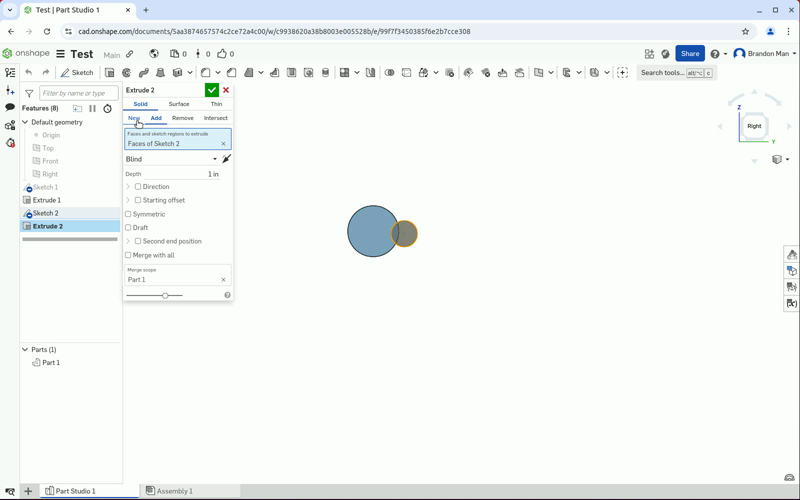
click(137, 120)
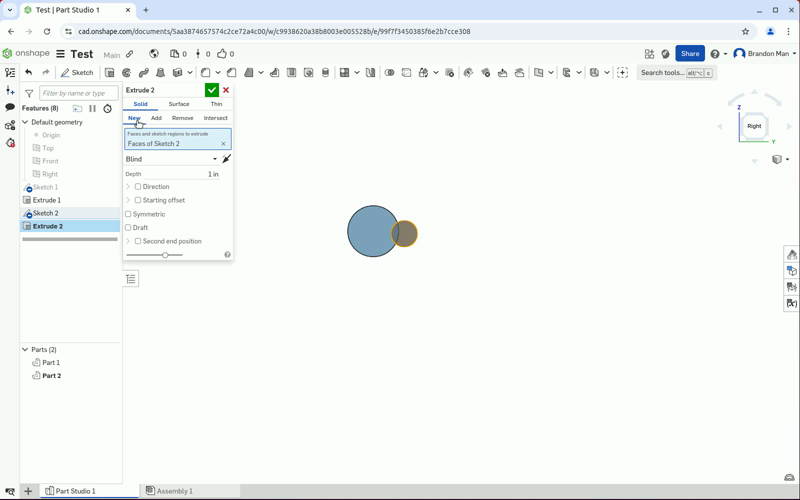
key(tab, 4)
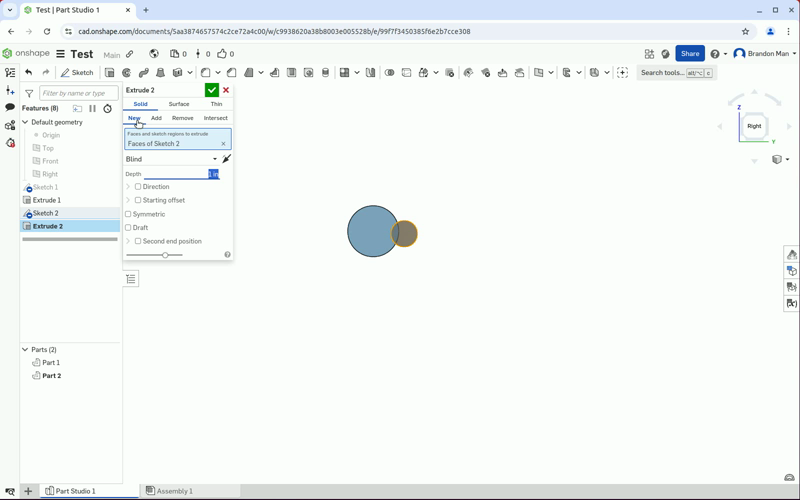
text(8.425)
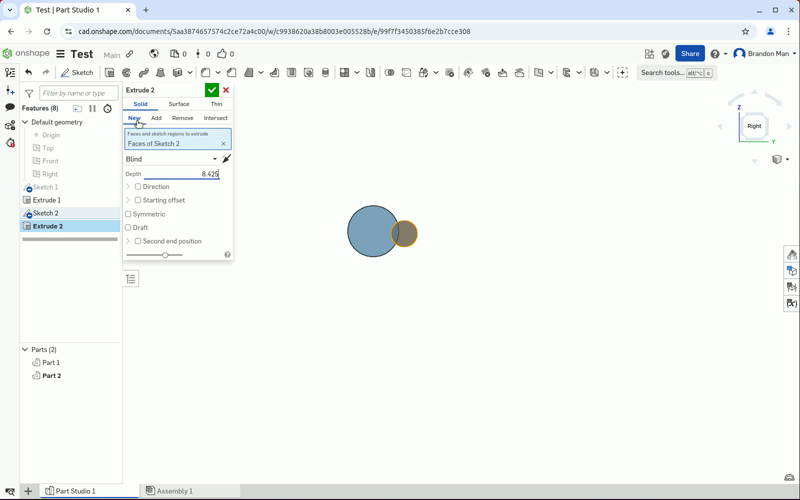
key(enter)
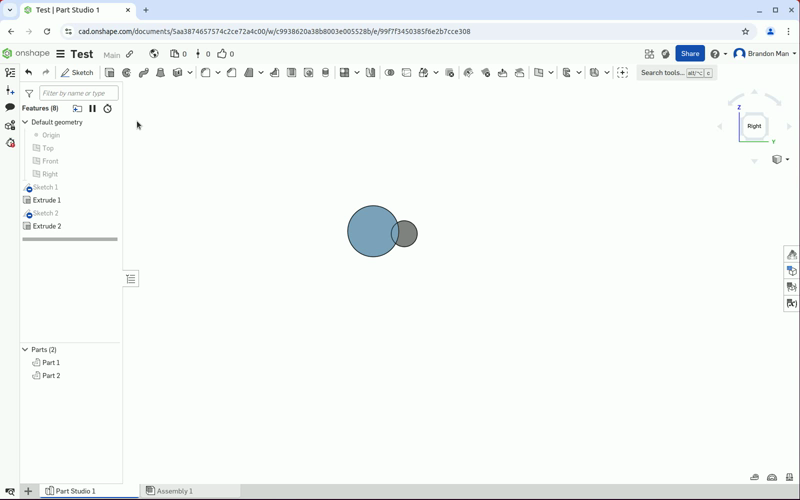
key(shift+h)
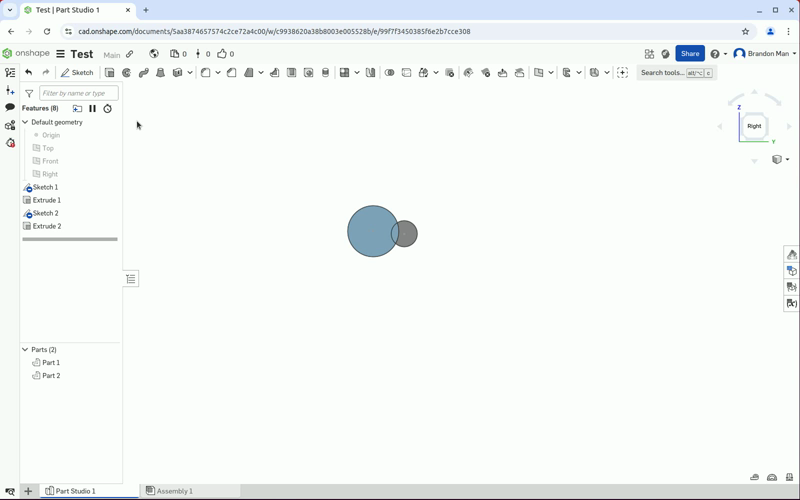
key(shift+h)
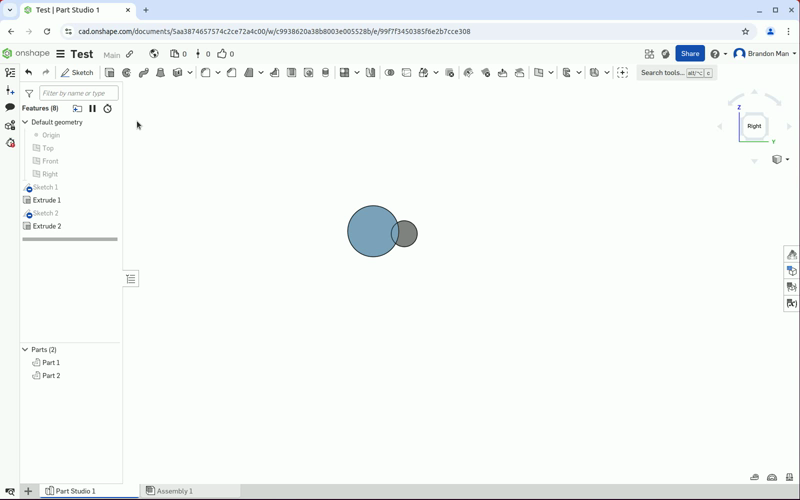
mouse_move(73, 189)
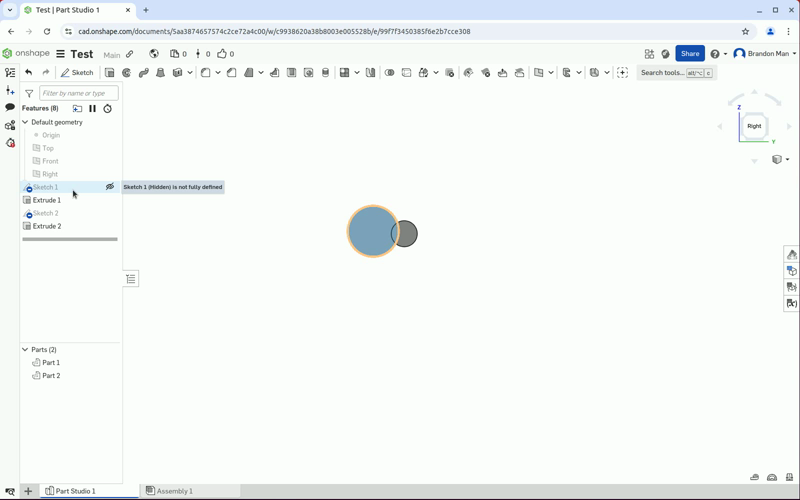
click(73, 189)
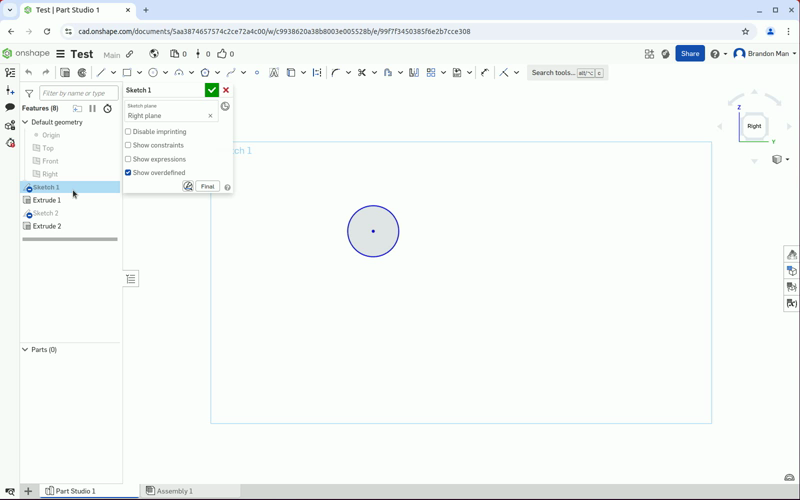
mouse_move(229, 92)
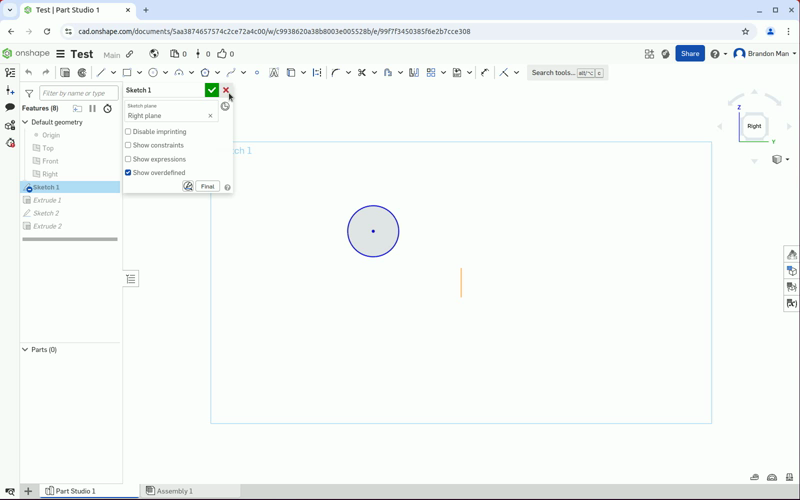
click(229, 92)
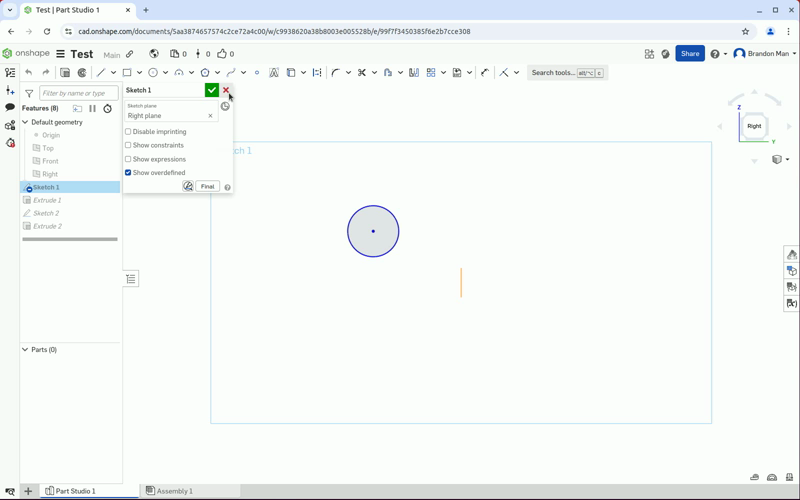
key(shift+s)
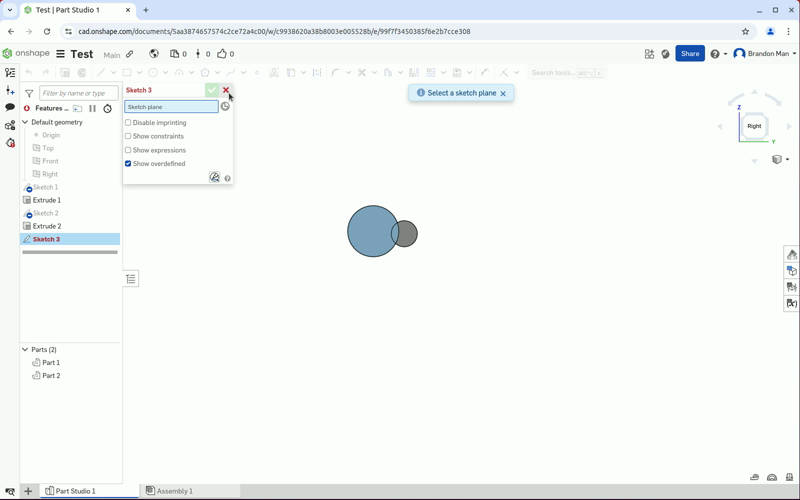
mouse_move(73, 176)
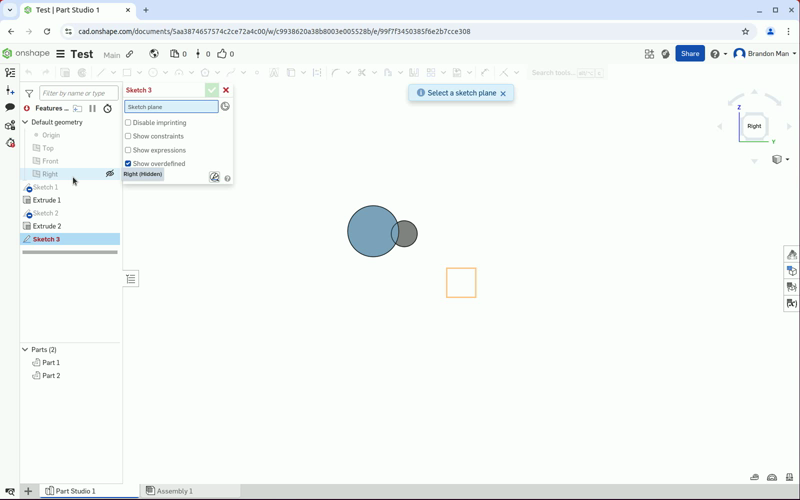
click(73, 176)
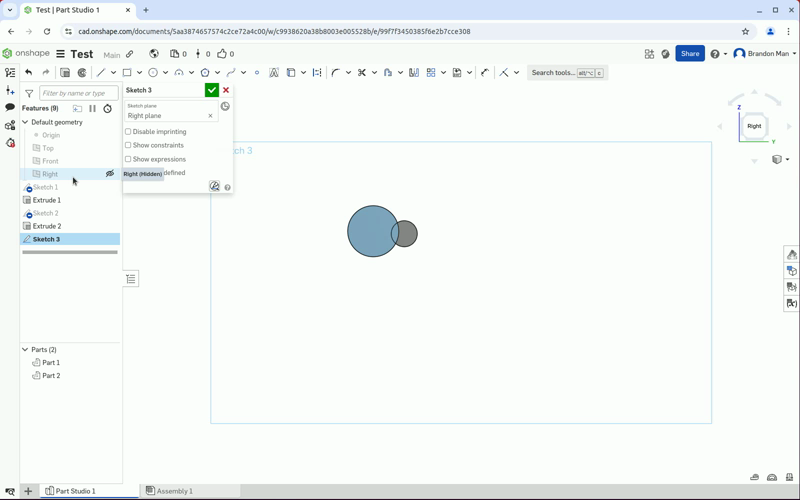
mouse_move(73, 352)
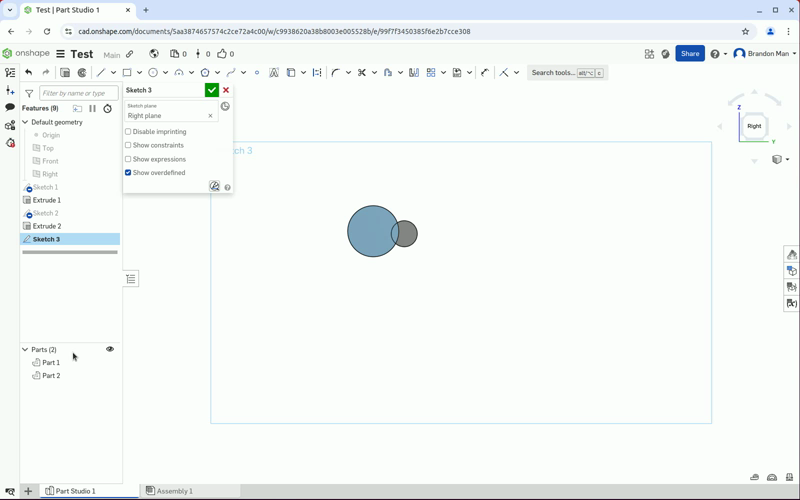
key(y)
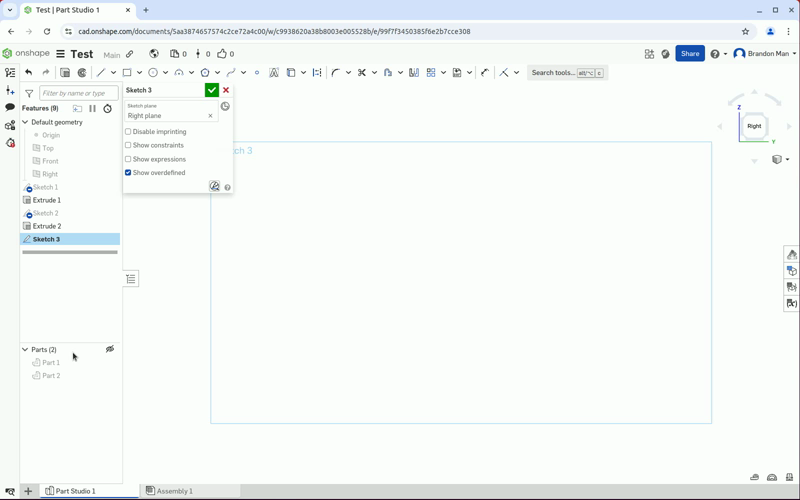
key(c)
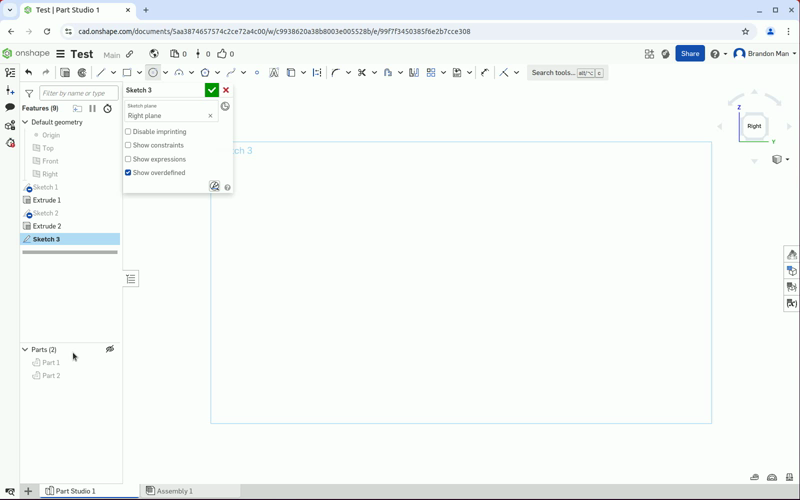
key_down(shift)
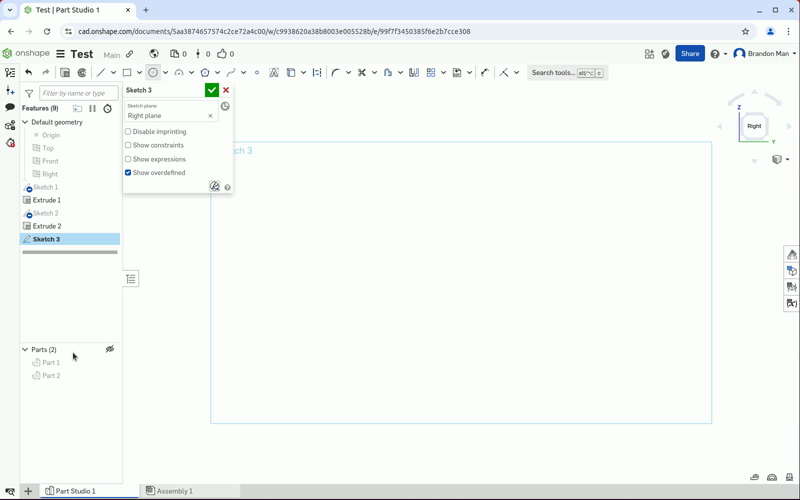
mouse_move(435, 234)
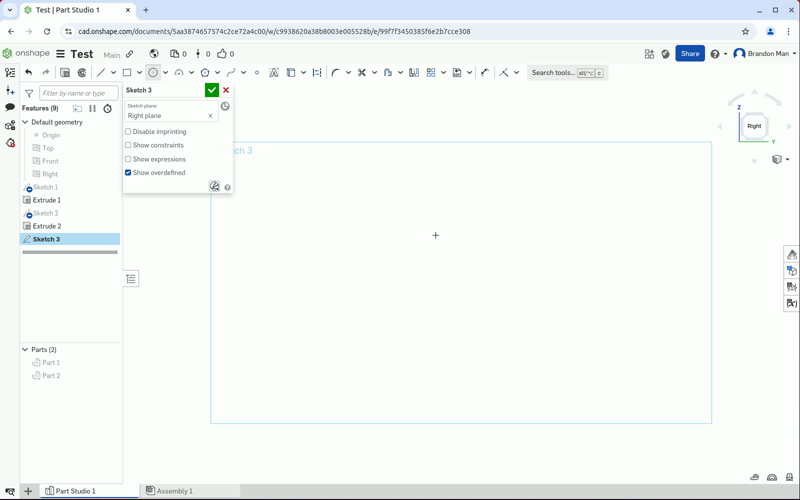
click(435, 234)
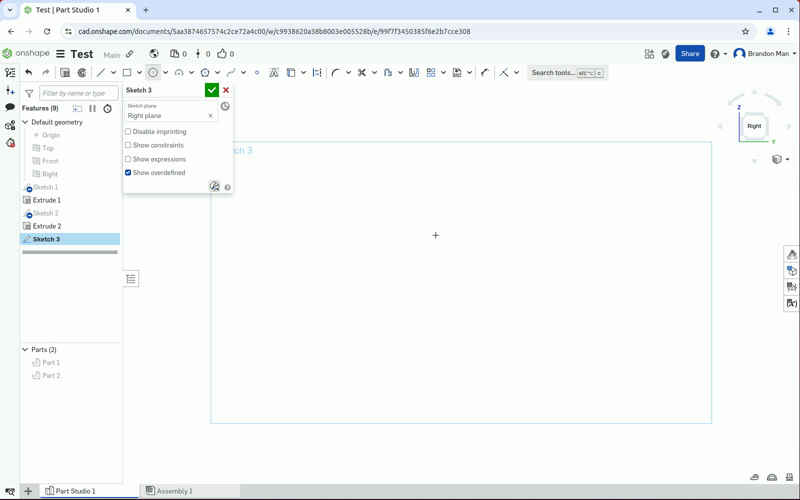
key_up(shift)
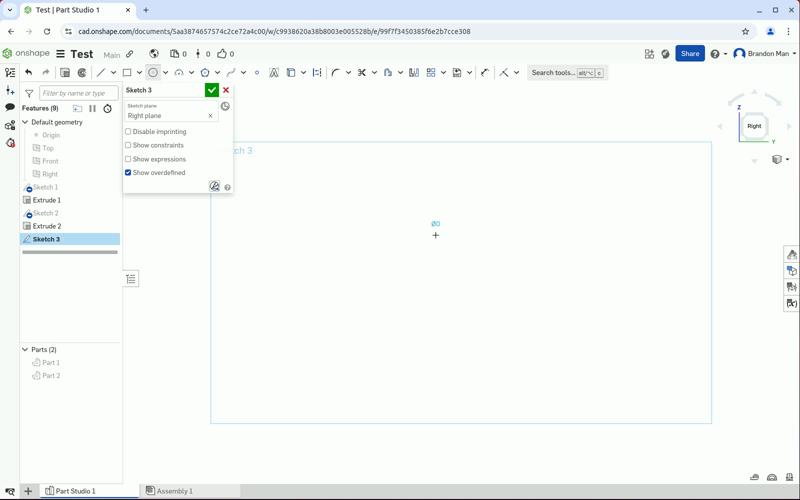
mouse_move(452, 234)
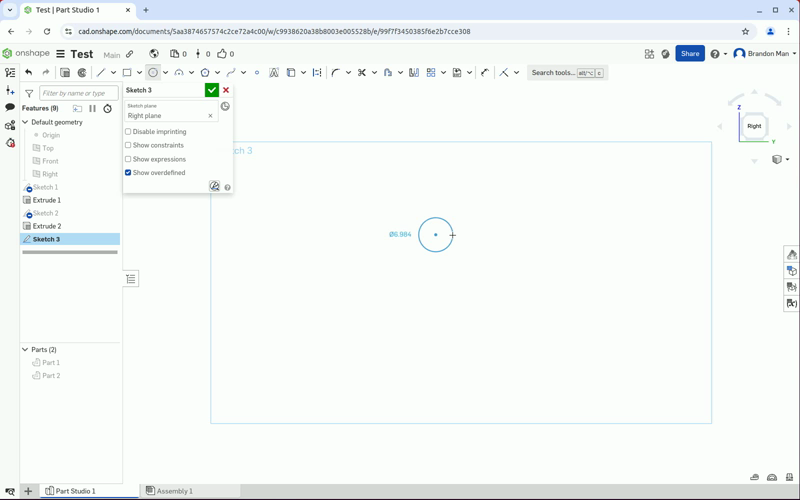
click(452, 234)
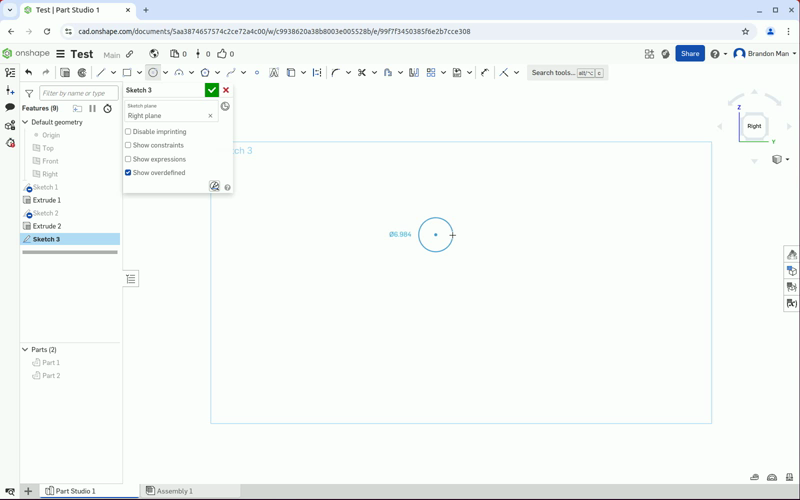
key(esc)
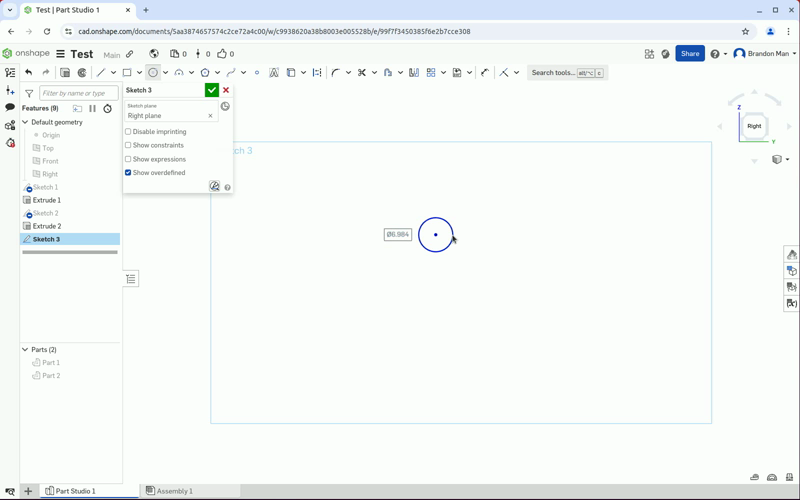
key(c)
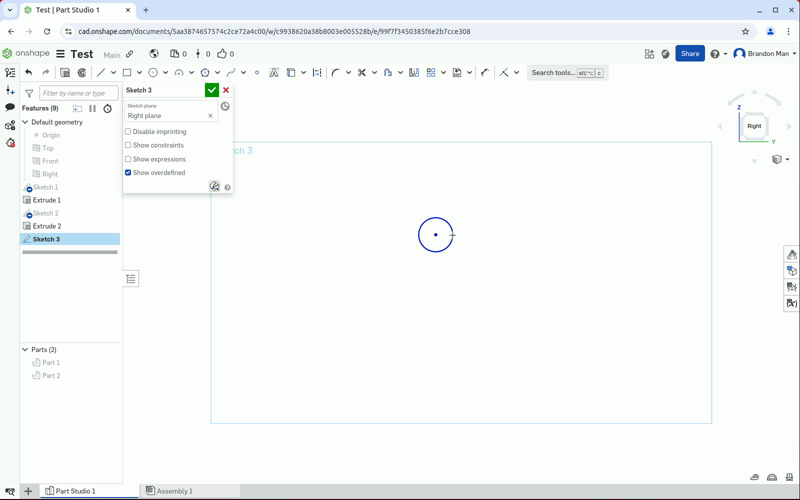
key_down(shift)
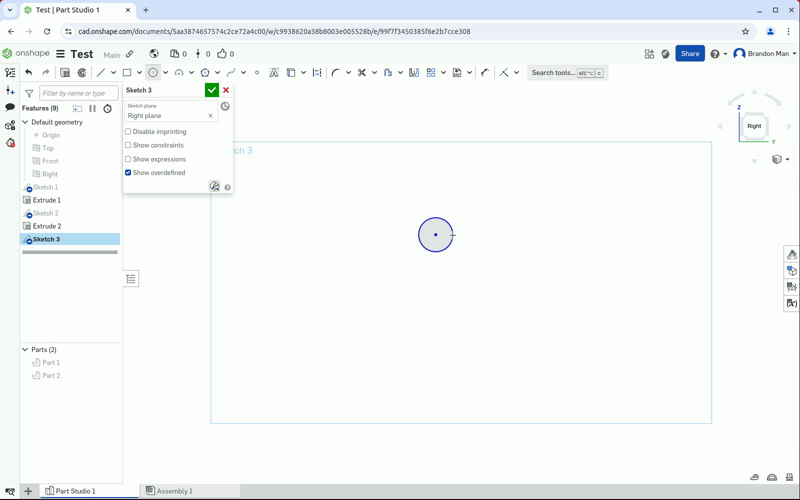
mouse_move(435, 234)
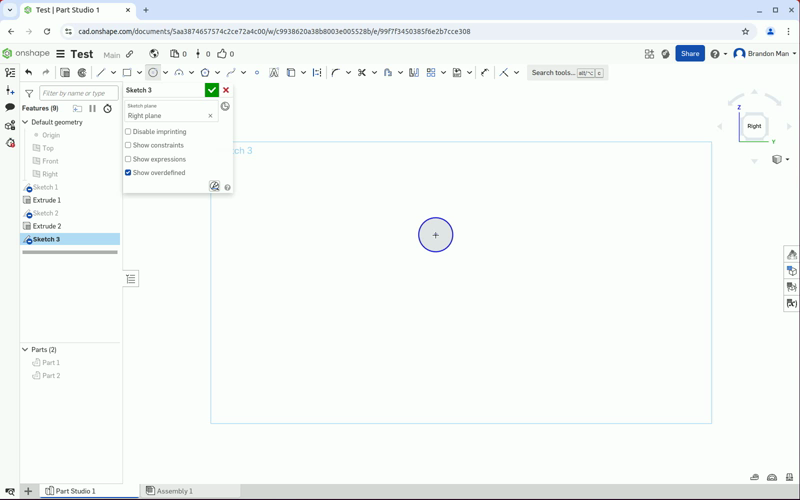
click(435, 234)
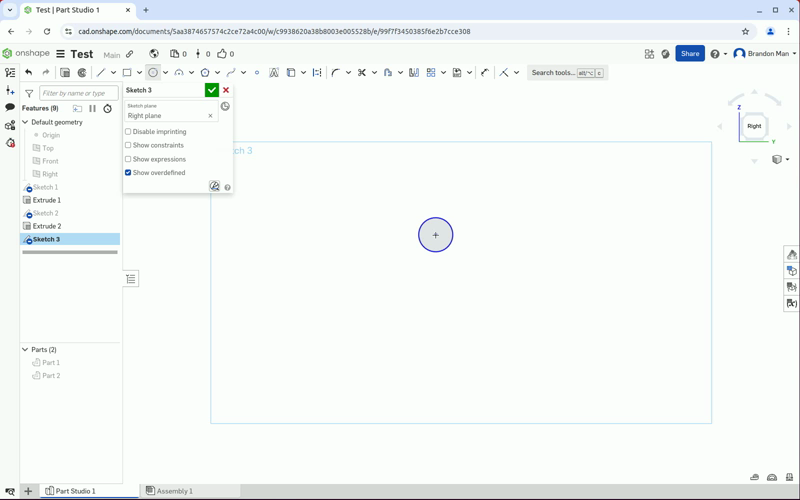
key_up(shift)
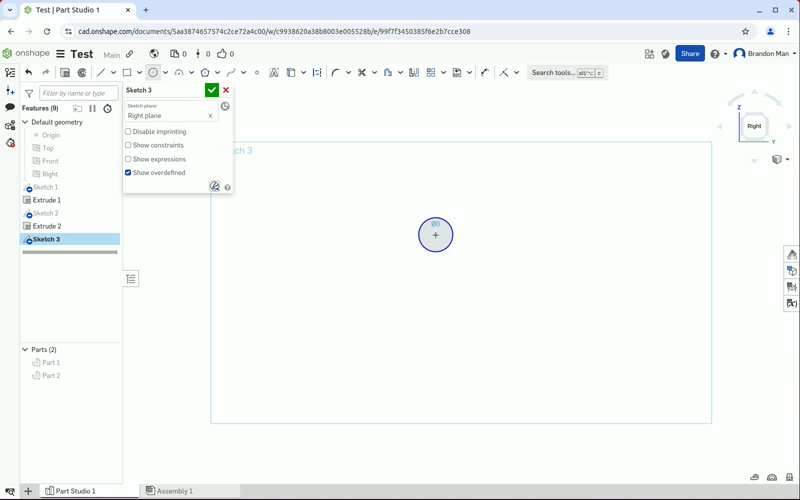
mouse_move(448, 234)
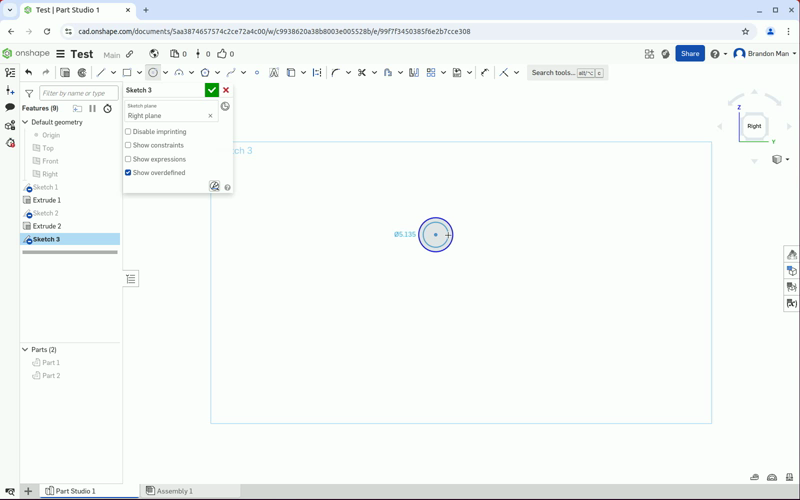
click(448, 234)
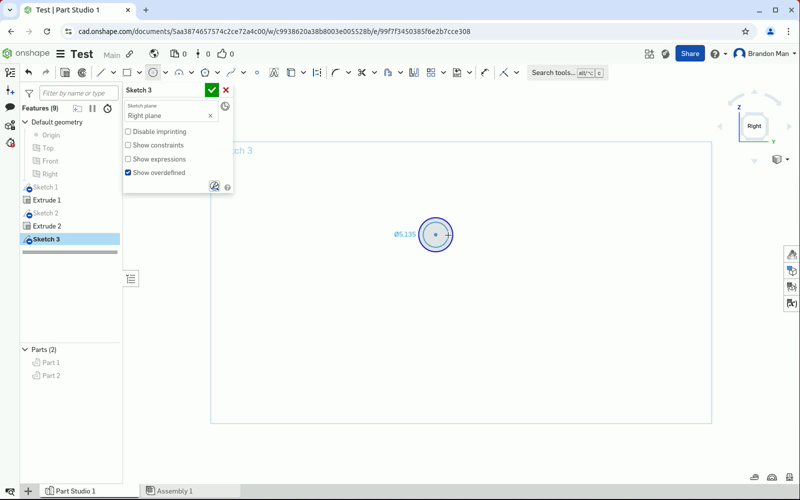
key(esc)
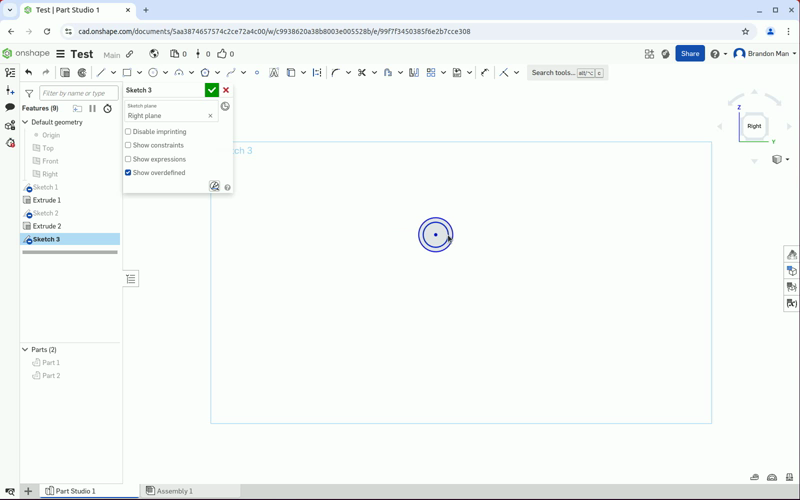
mouse_move(422, 232)
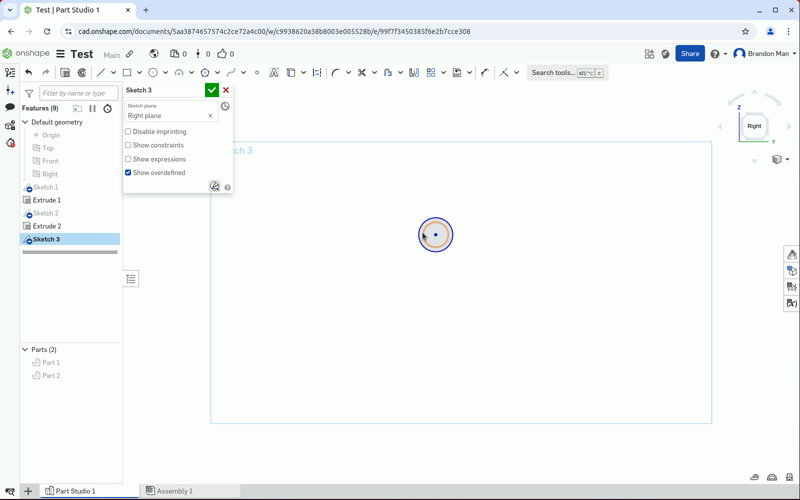
scroll(6)
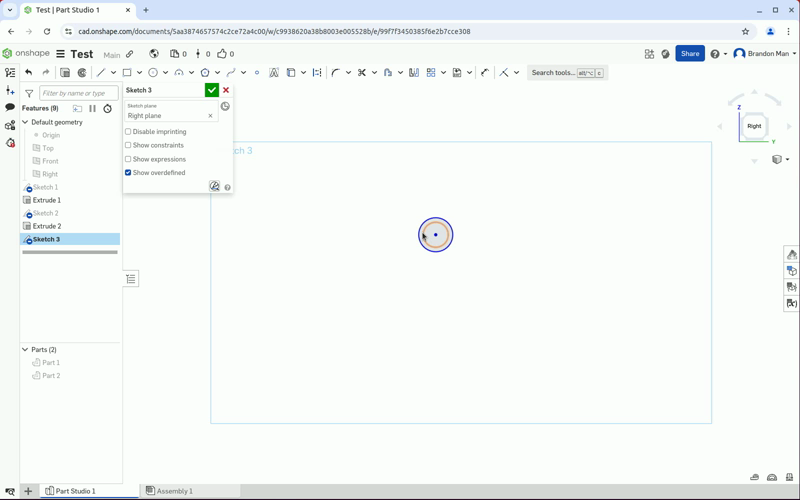
scroll(6)
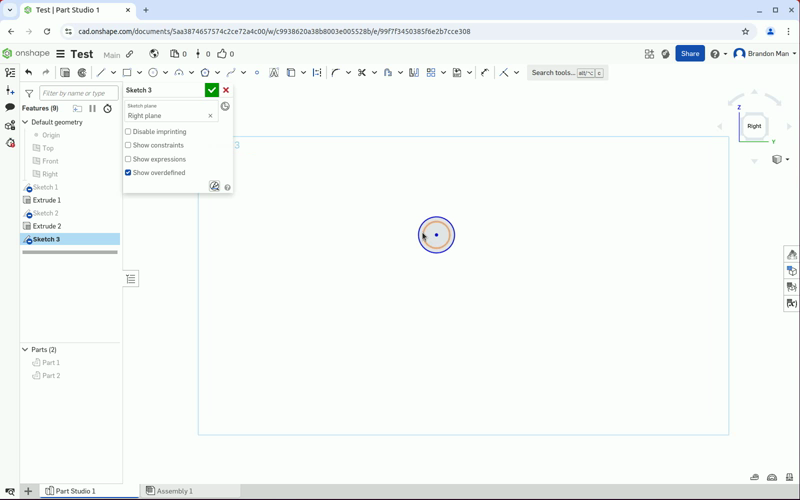
scroll(6)
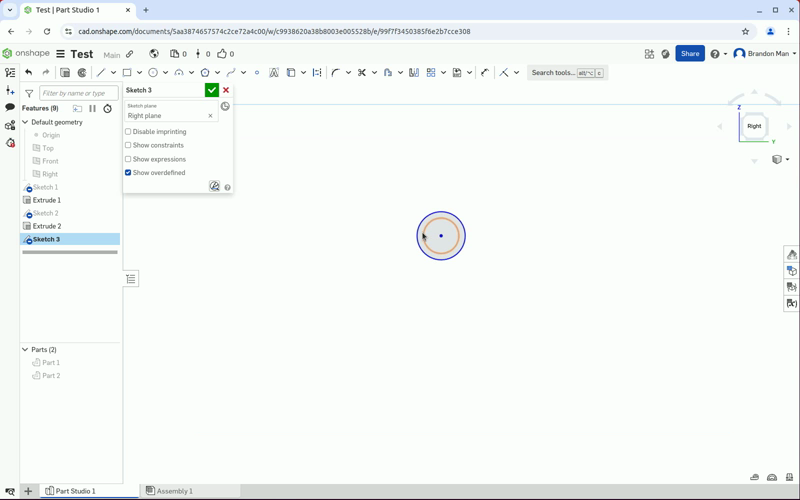
scroll(6)
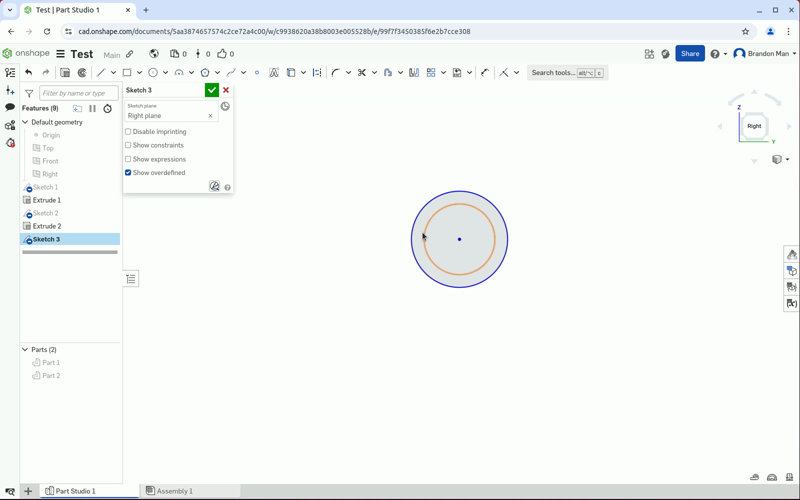
scroll(6)
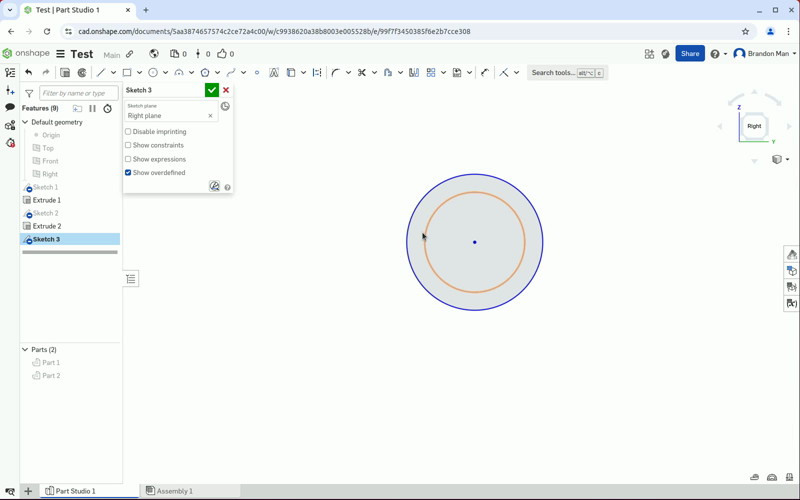
scroll(6)
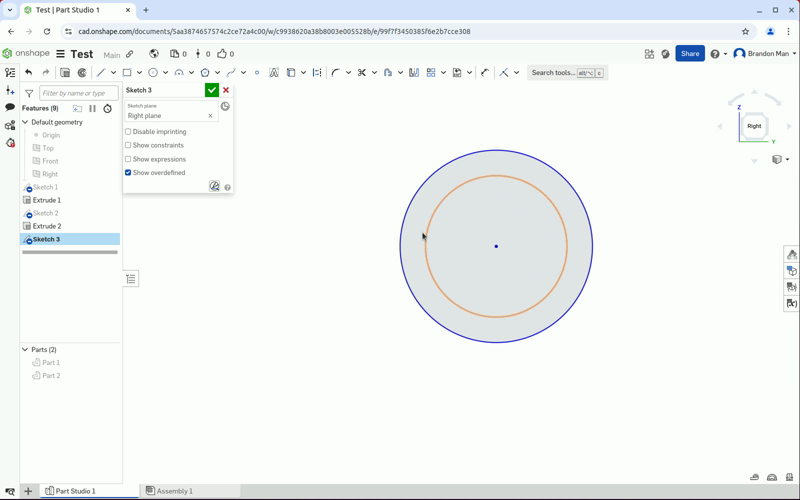
scroll(6)
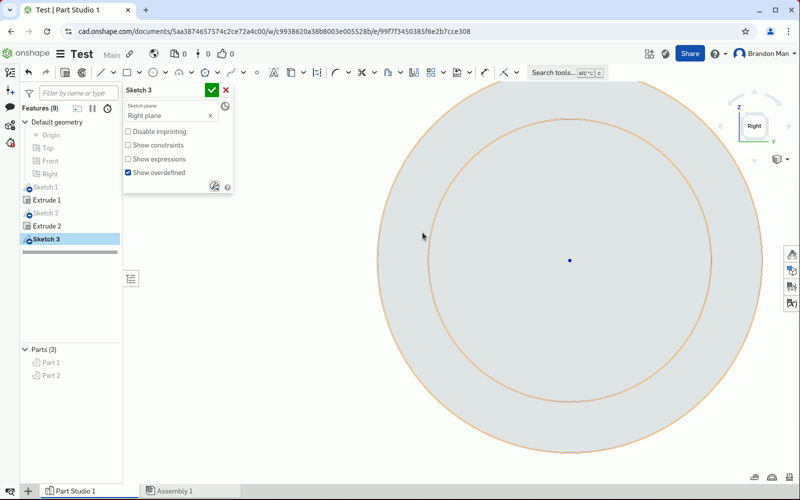
click(422, 232)
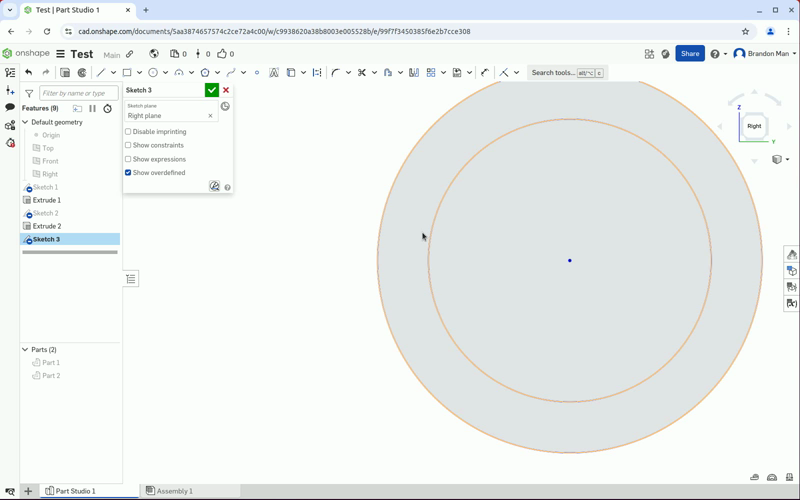
scroll(-6)
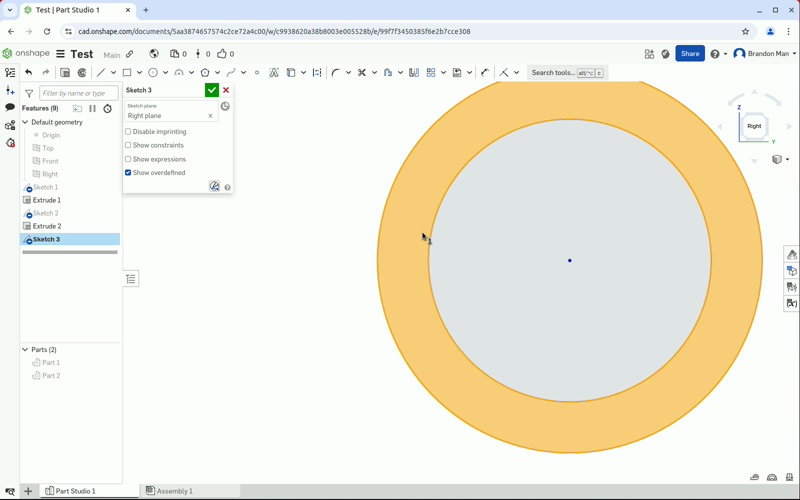
scroll(-6)
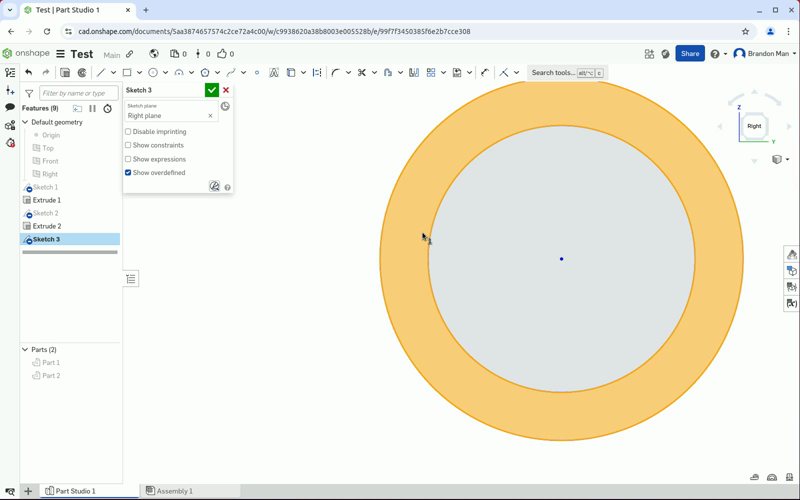
scroll(-6)
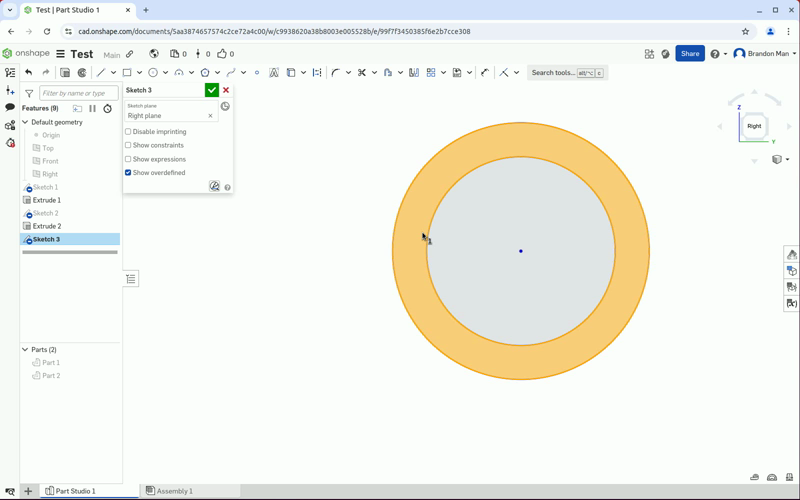
scroll(-6)
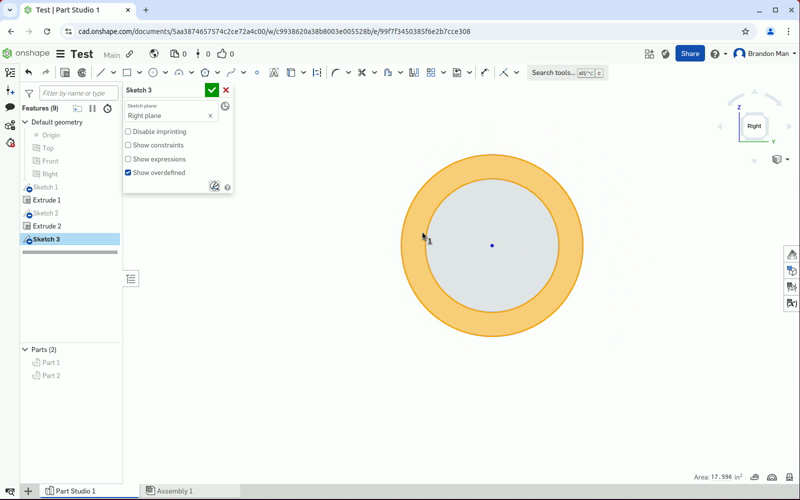
scroll(-6)
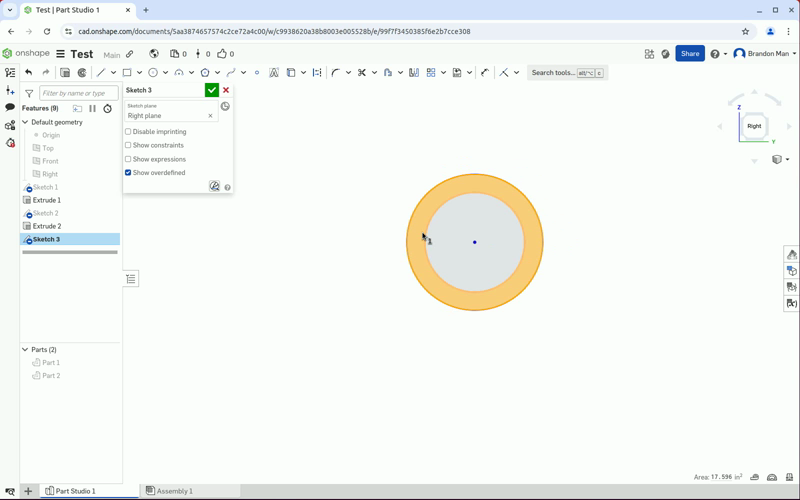
scroll(-6)
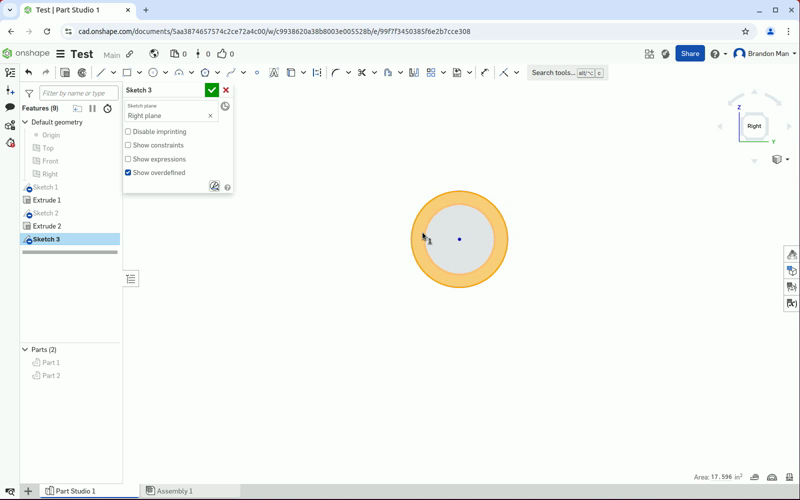
scroll(-6)
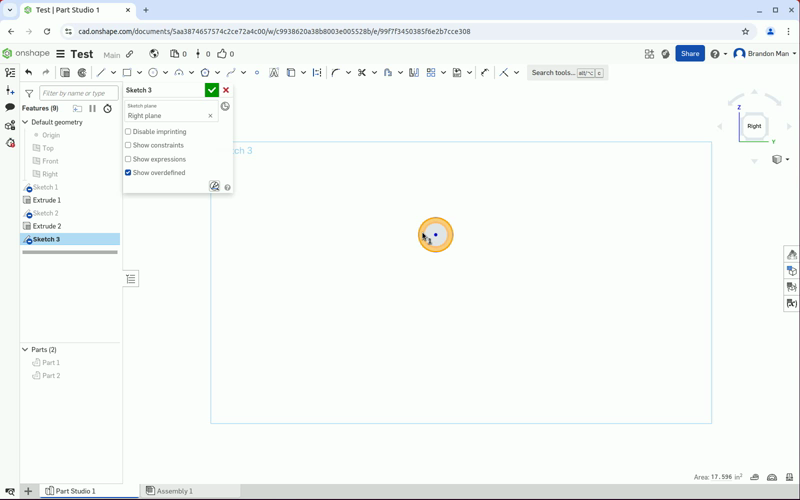
mouse_move(73, 352)
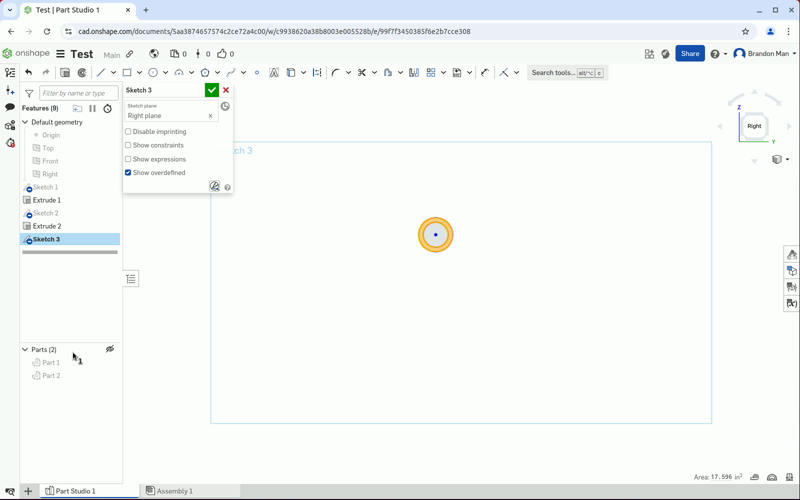
key(shift+y)
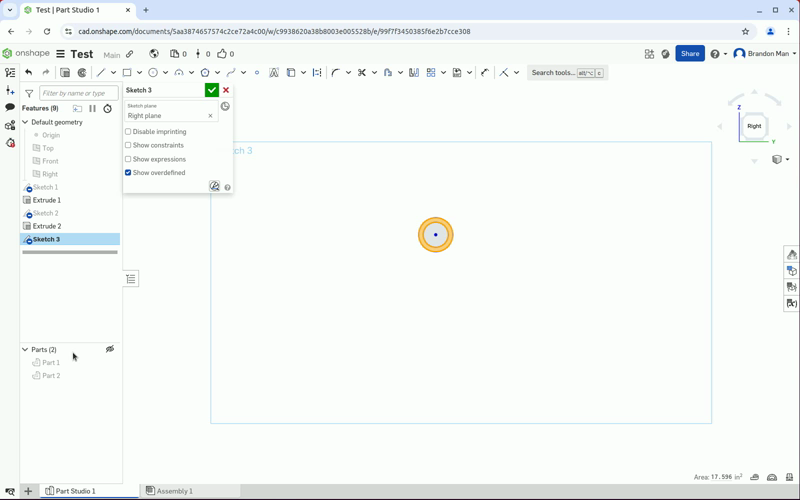
key(shift+e)
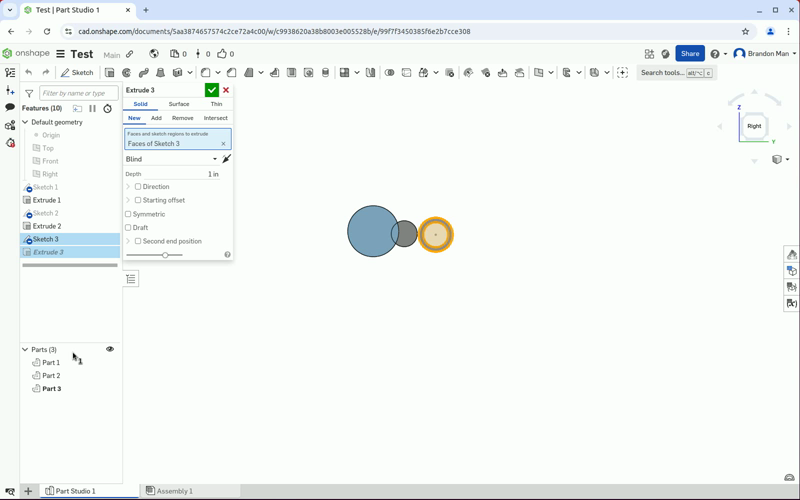
mouse_move(143, 106)
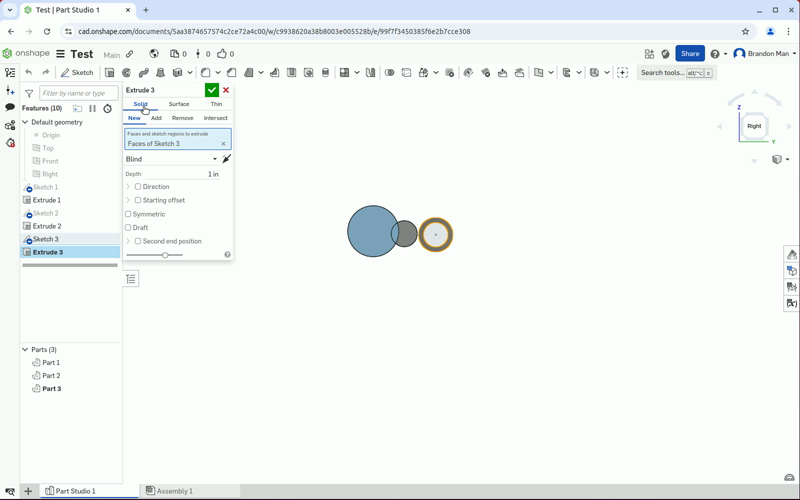
click(143, 106)
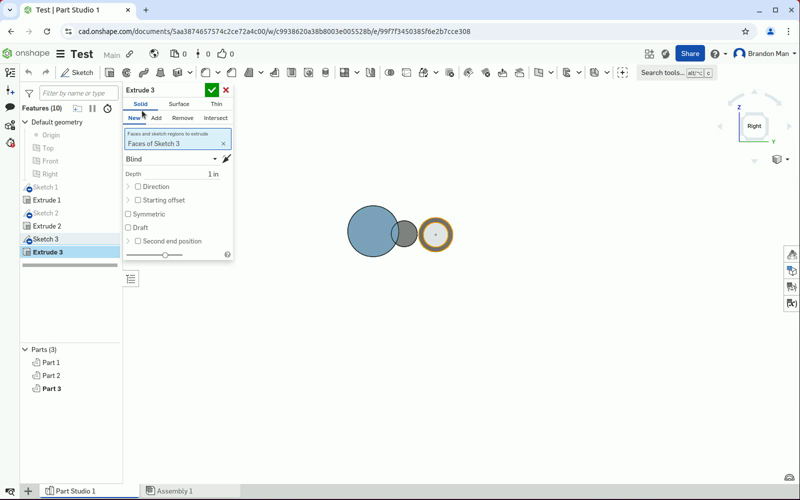
mouse_move(137, 120)
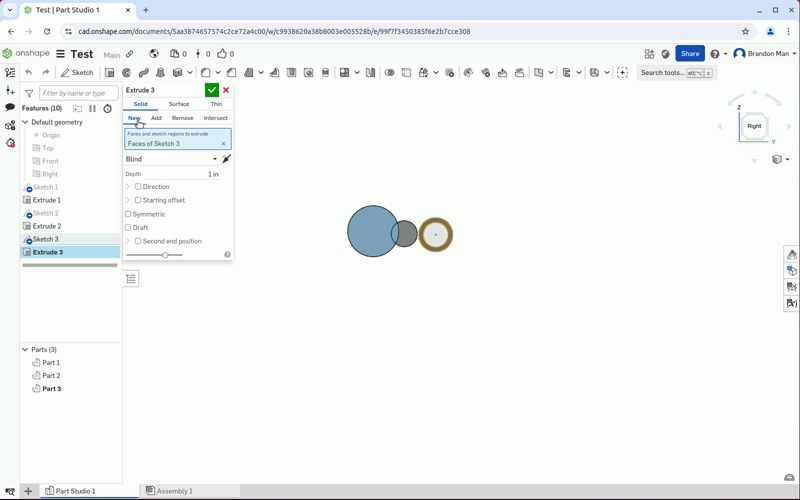
click(137, 120)
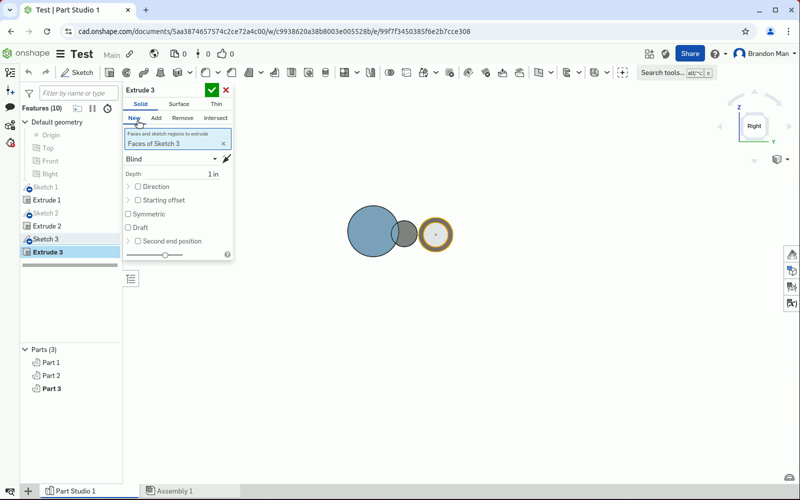
key(tab, 4)
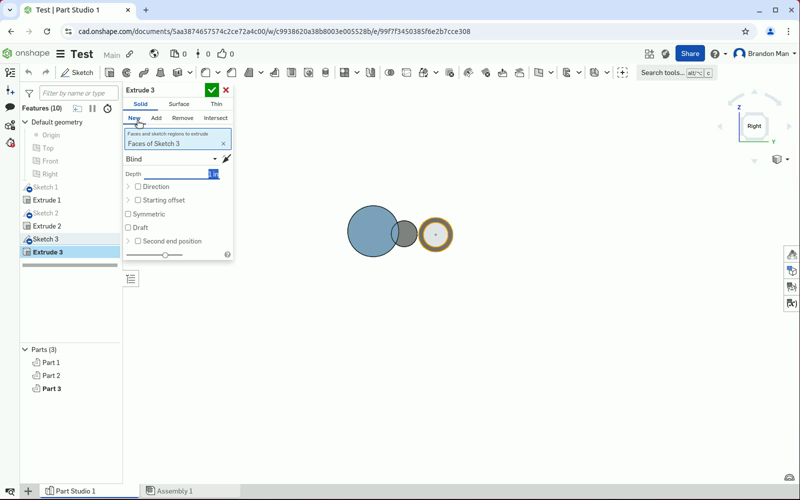
text(8.425)
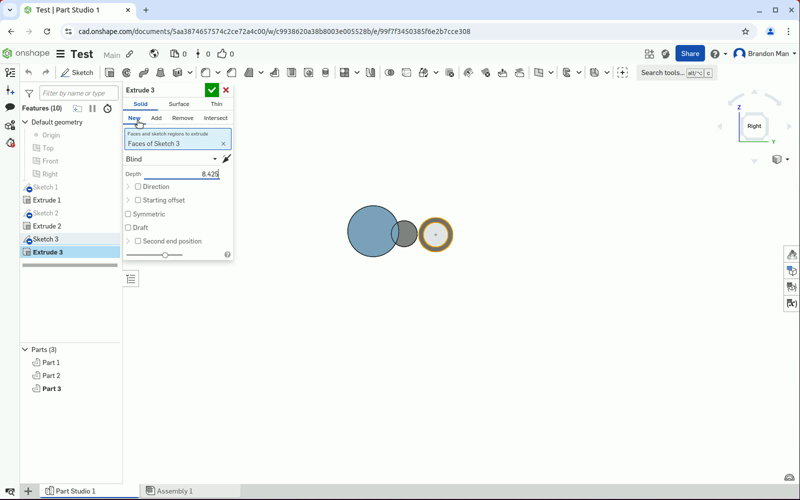
key(enter)
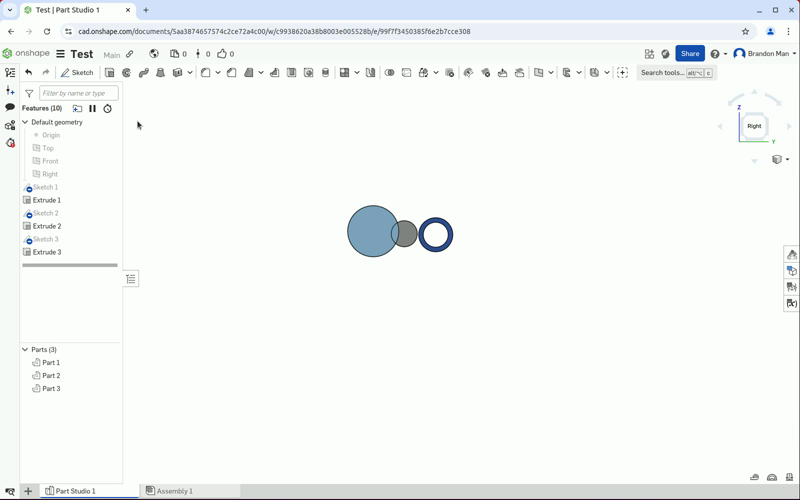
key(shift+h)
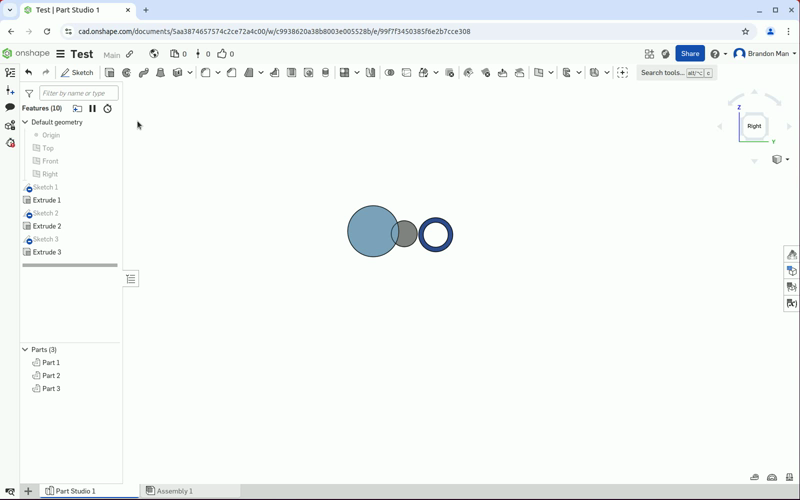
key(shift+h)
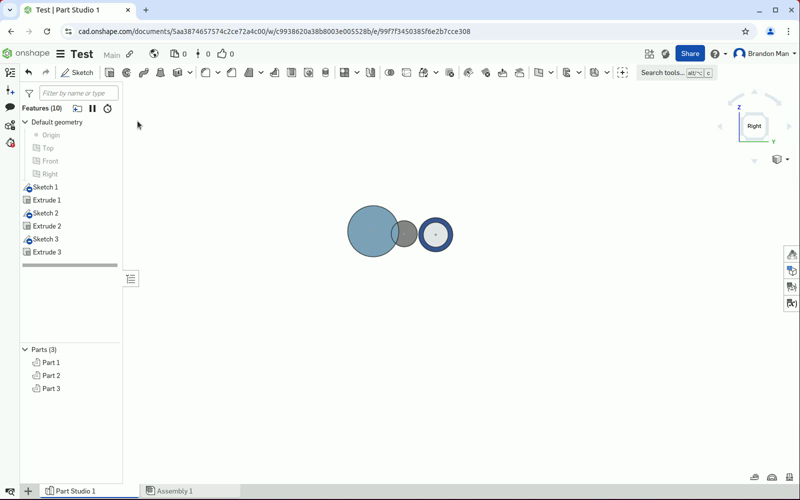
key(shift+7)
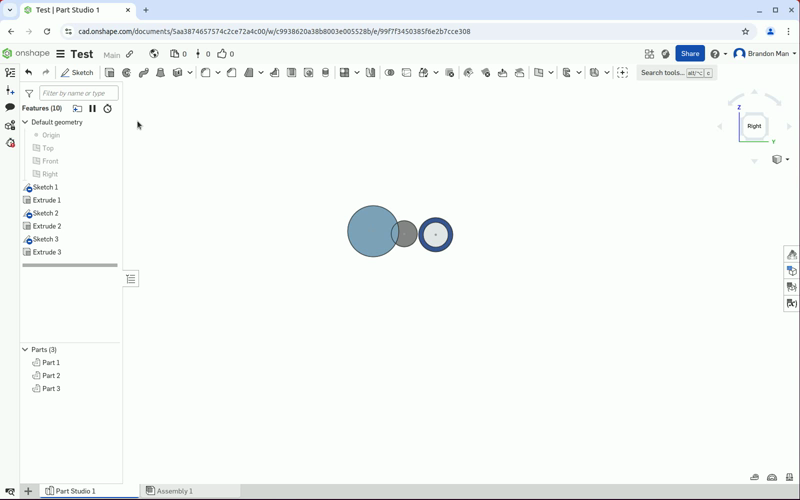
key(right, 2)
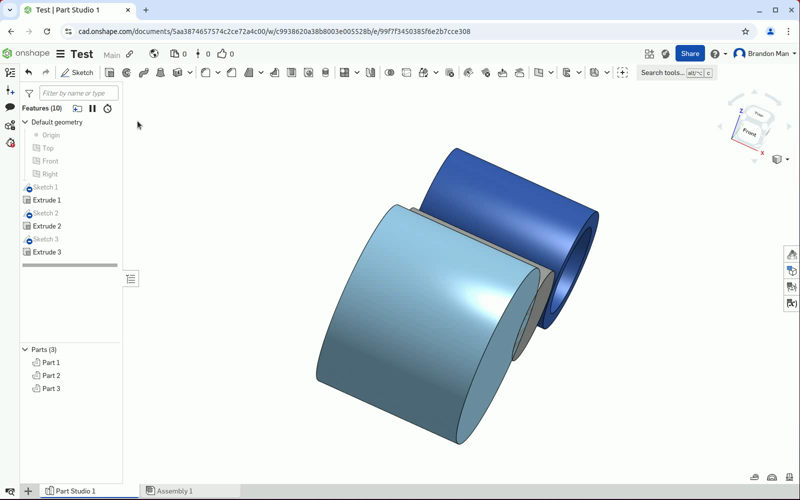
key(down, 2)
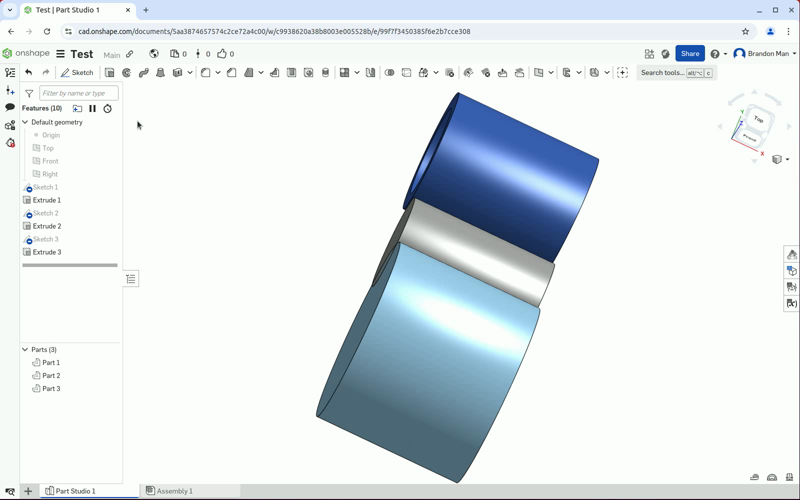
key(up, 2)
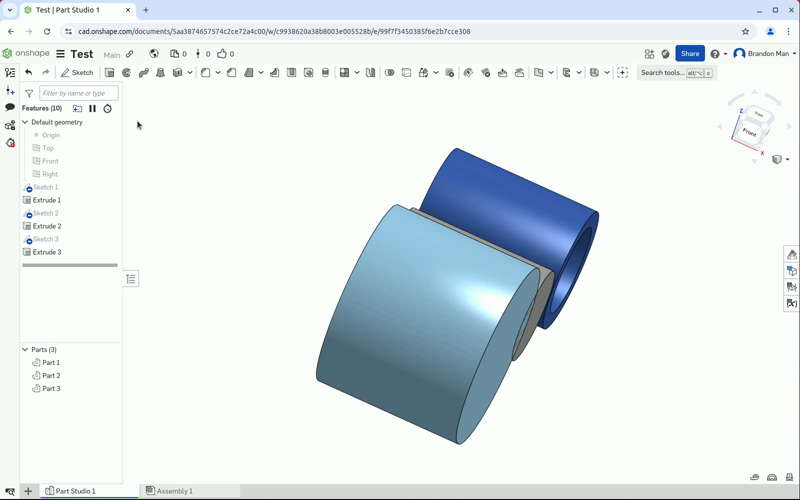
key(left, 2)
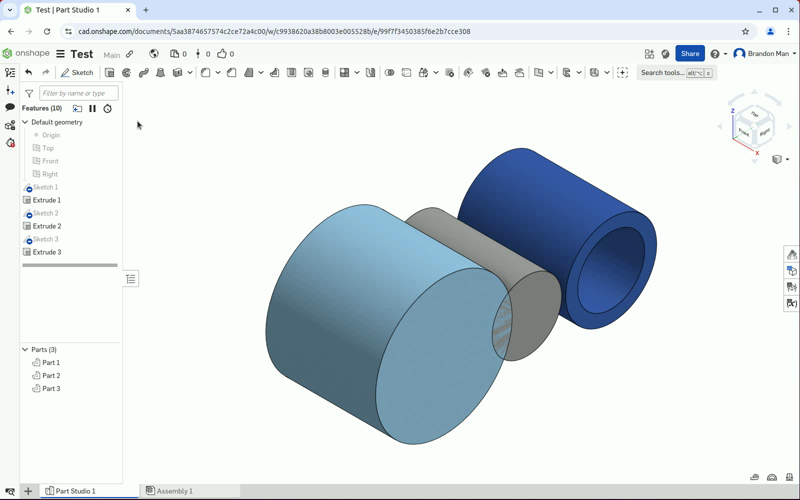
mouse_move(73, 189)
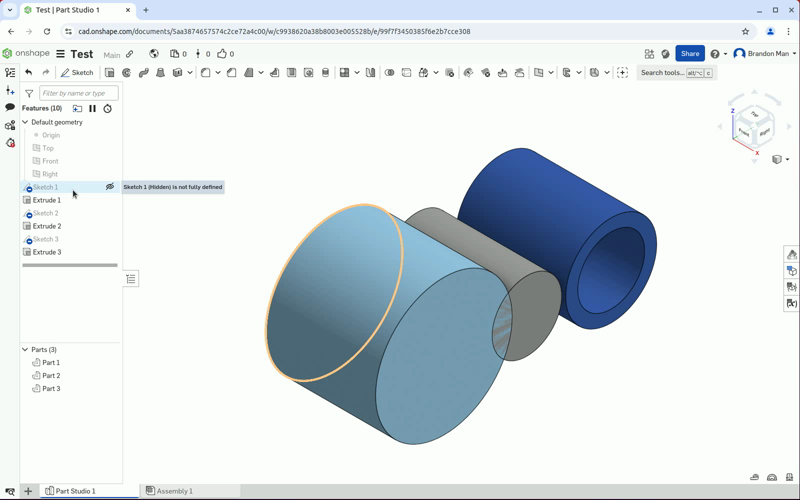
click(73, 189)